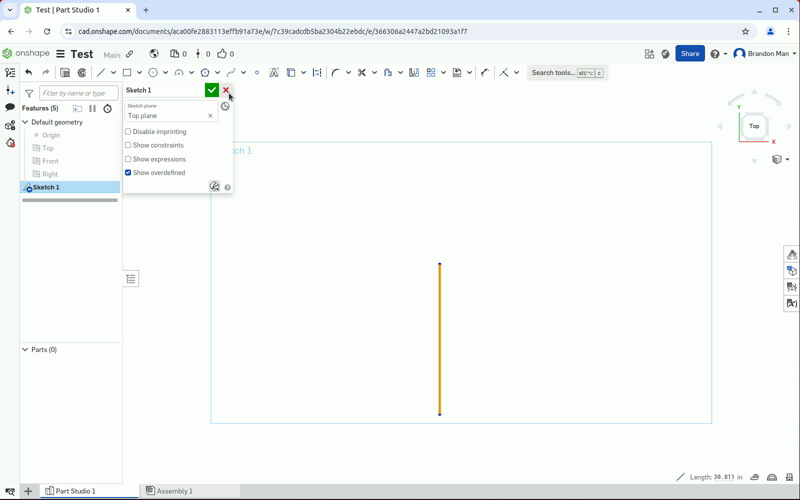
key(shift+h)
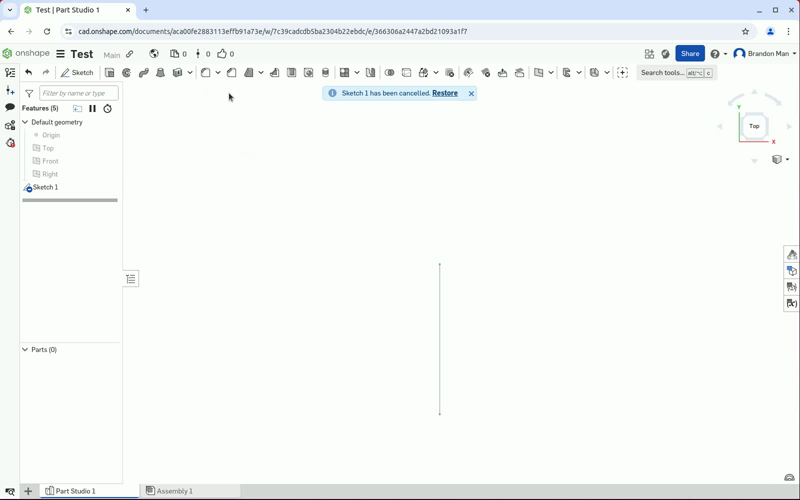
key(shift+s)
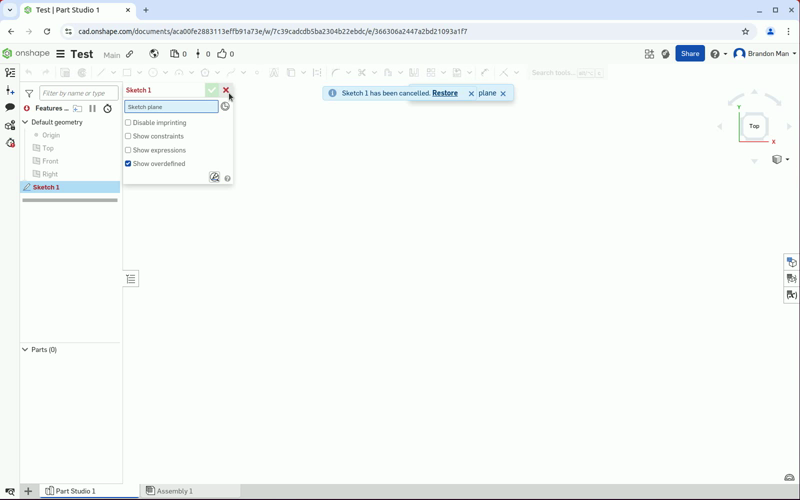
mouse_move(73, 150)
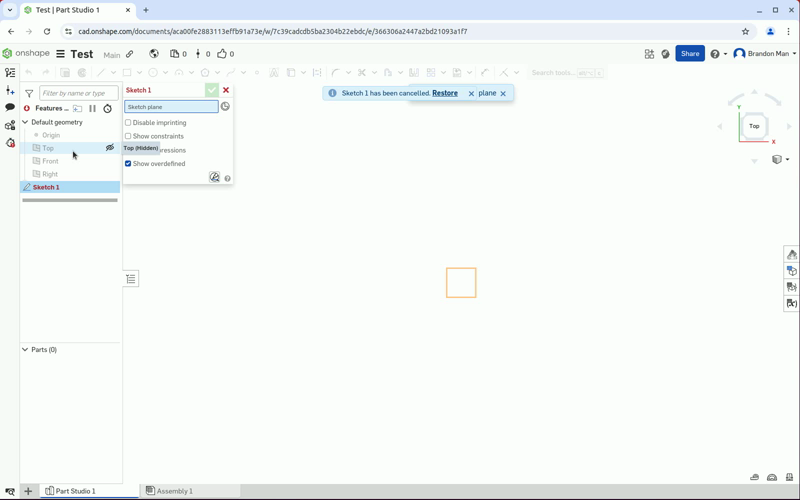
click(73, 150)
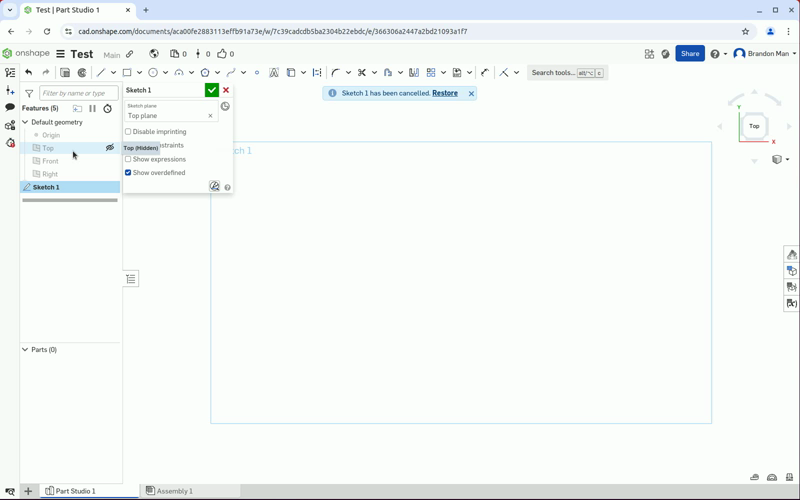
mouse_move(73, 352)
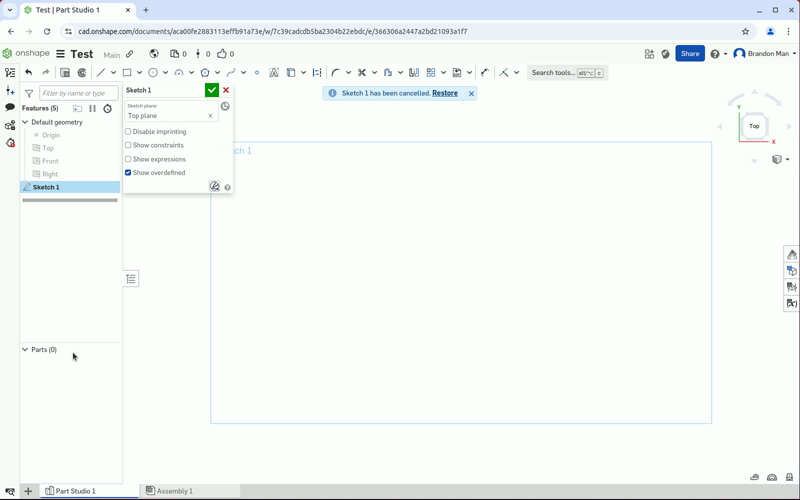
key(y)
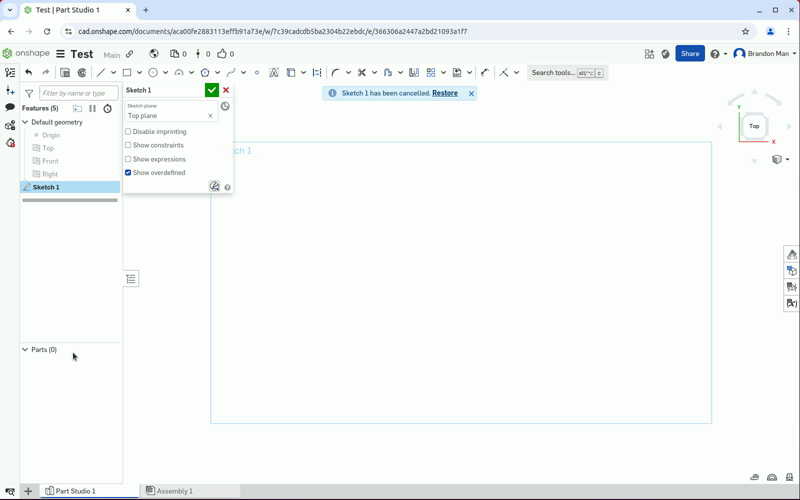
key(c)
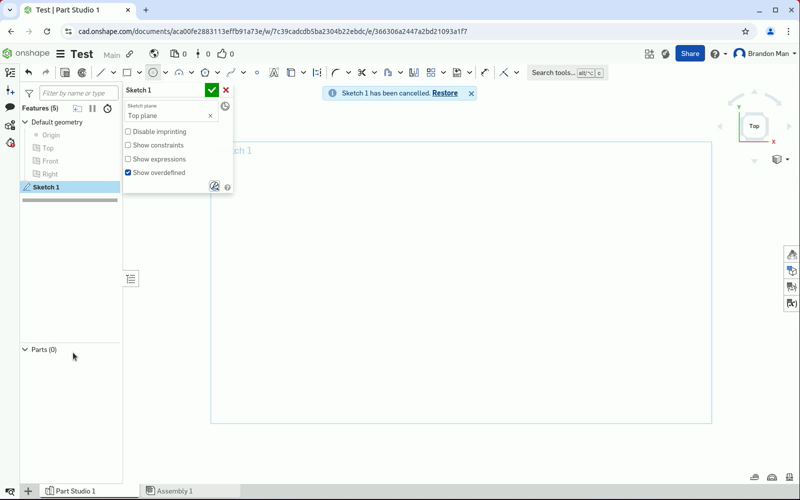
key_down(shift)
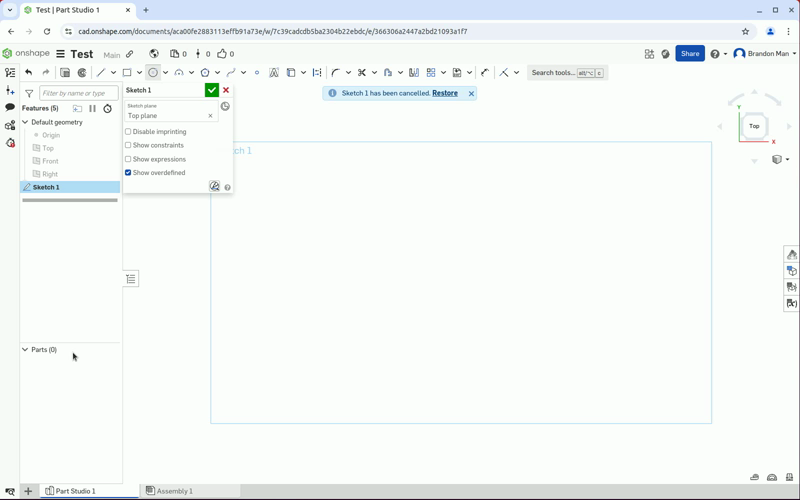
mouse_move(461, 282)
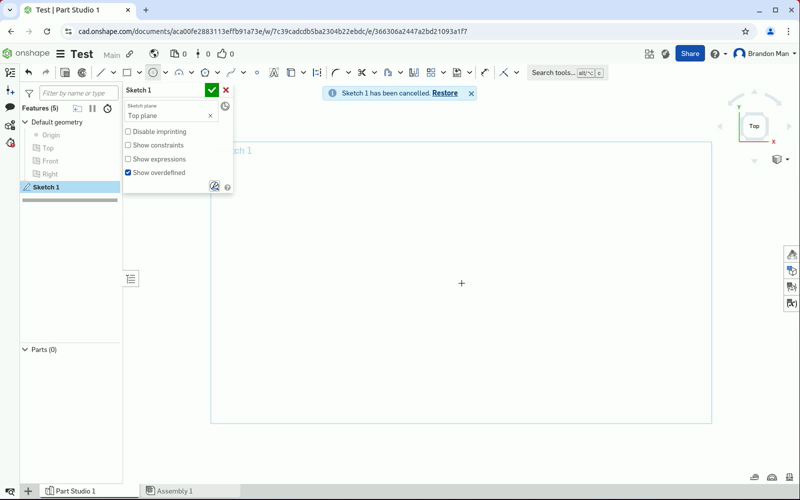
click(461, 282)
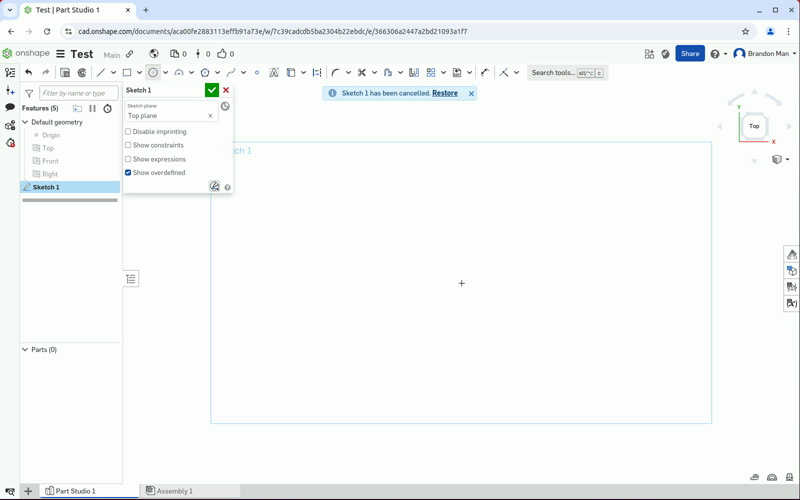
key_up(shift)
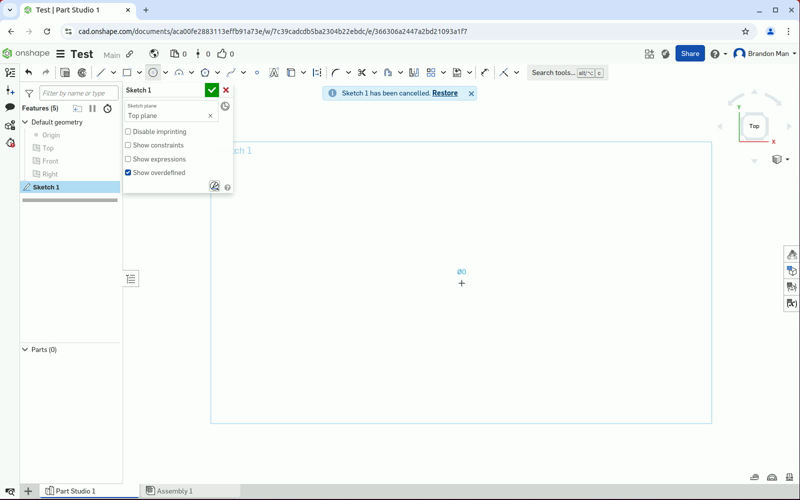
mouse_move(494, 282)
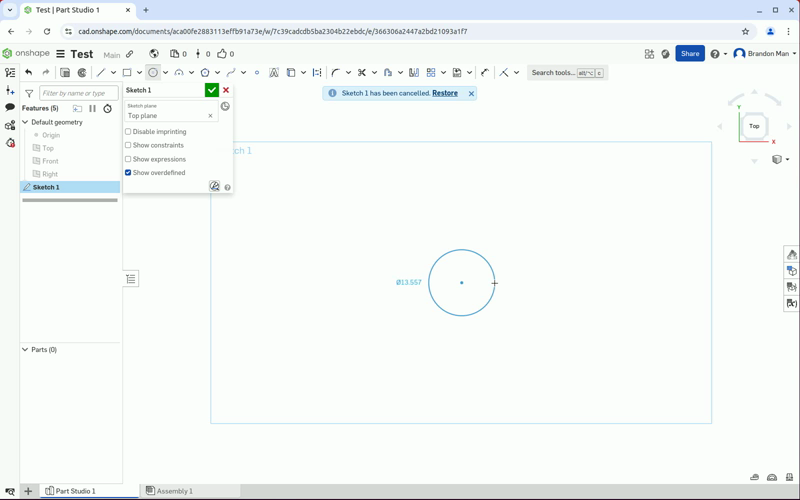
click(494, 282)
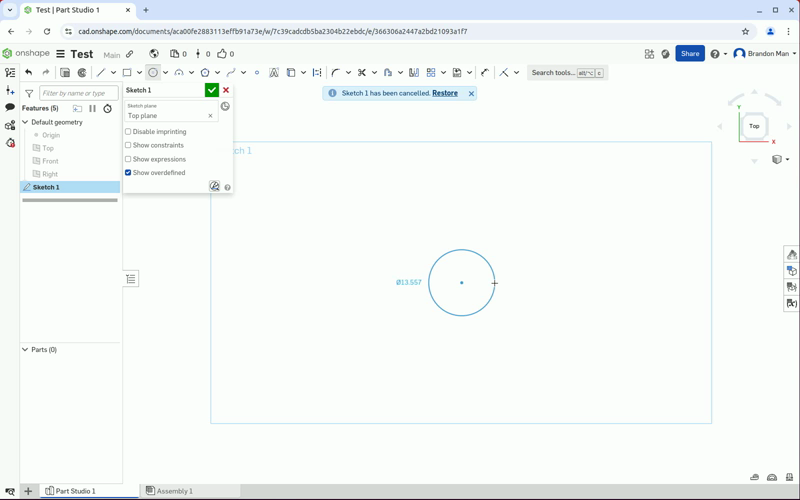
key(esc)
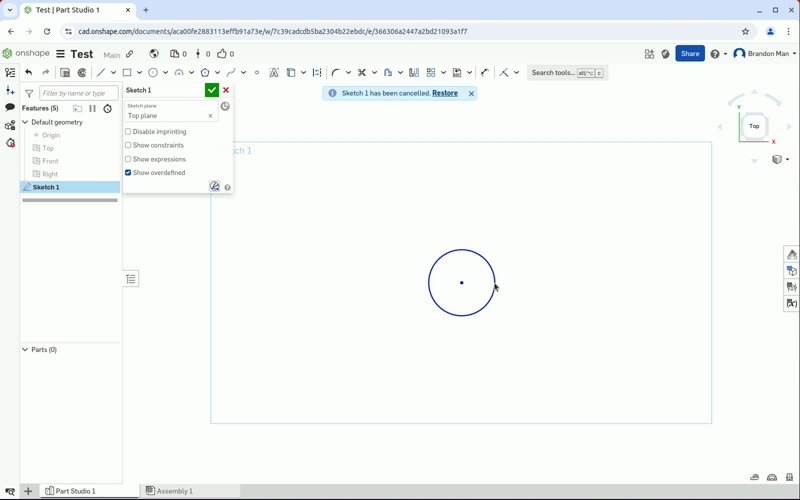
mouse_move(476, 297)
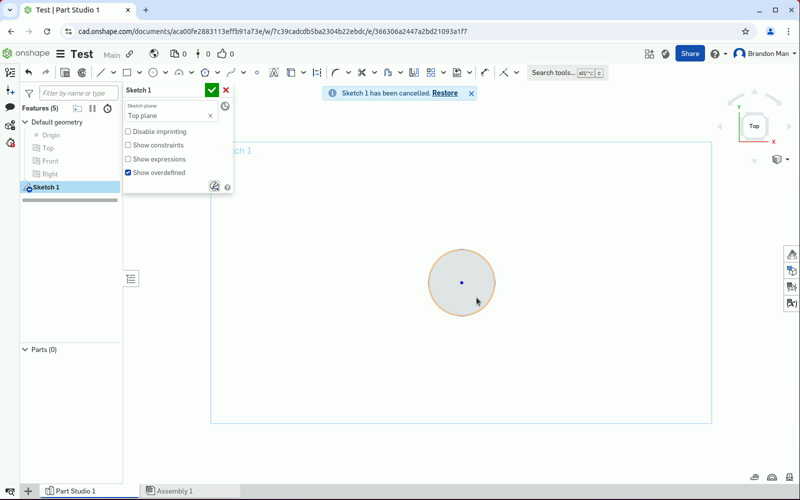
click(476, 297)
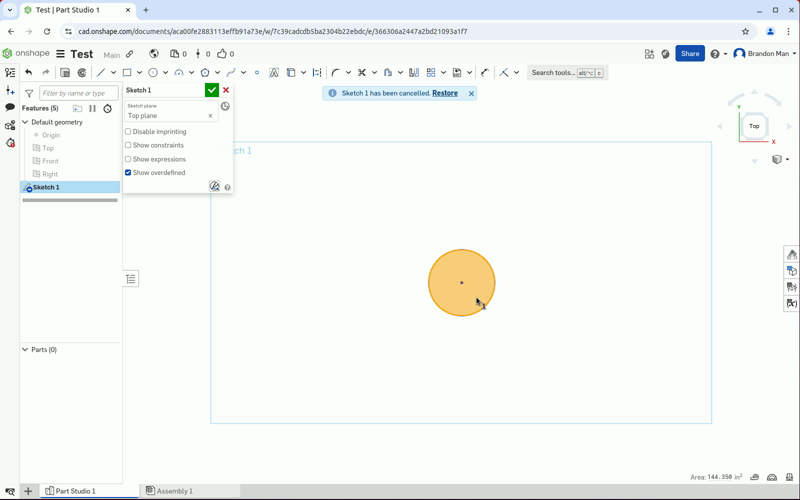
mouse_move(73, 352)
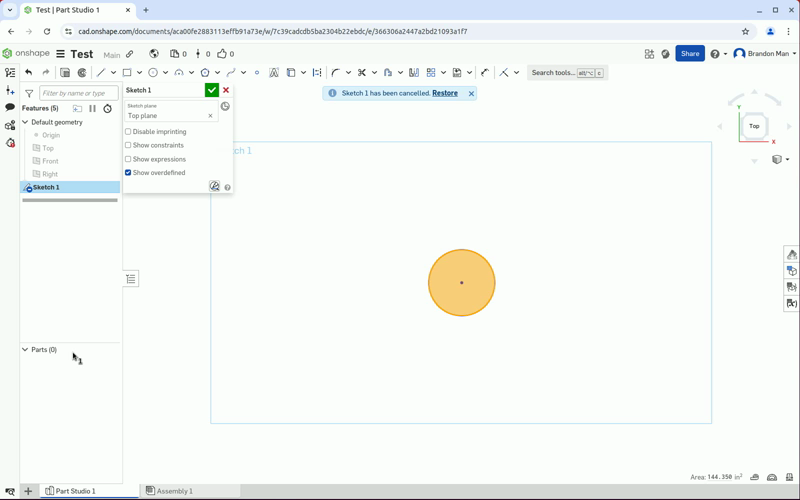
key(shift+y)
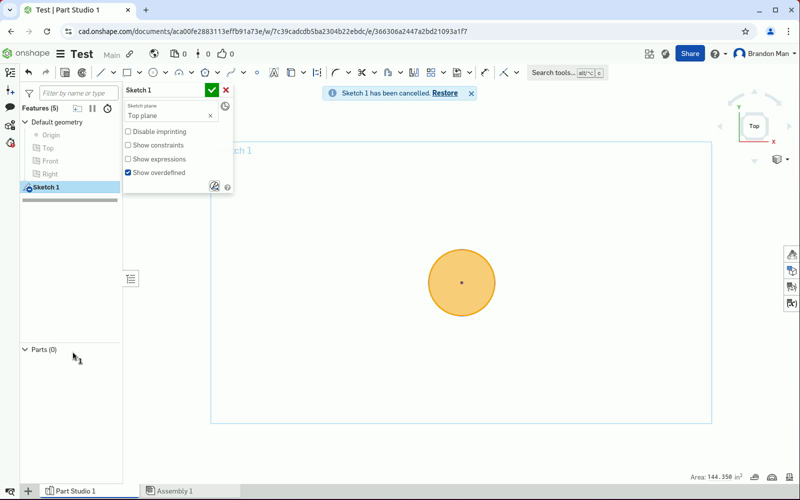
key(shift+e)
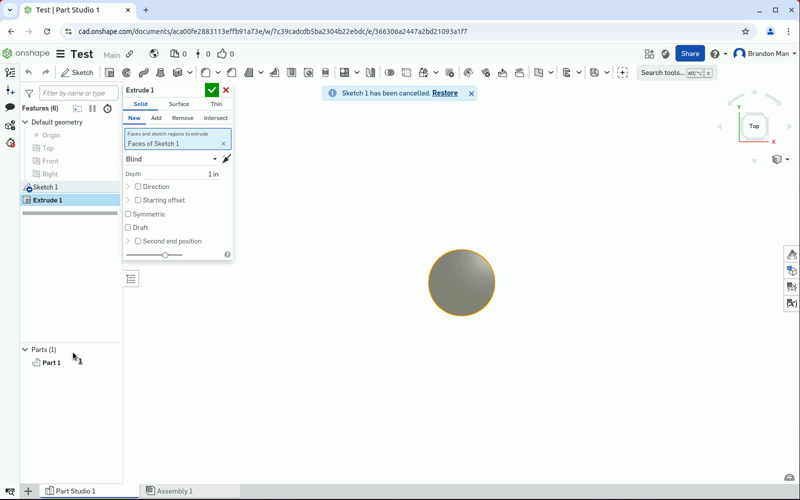
mouse_move(143, 106)
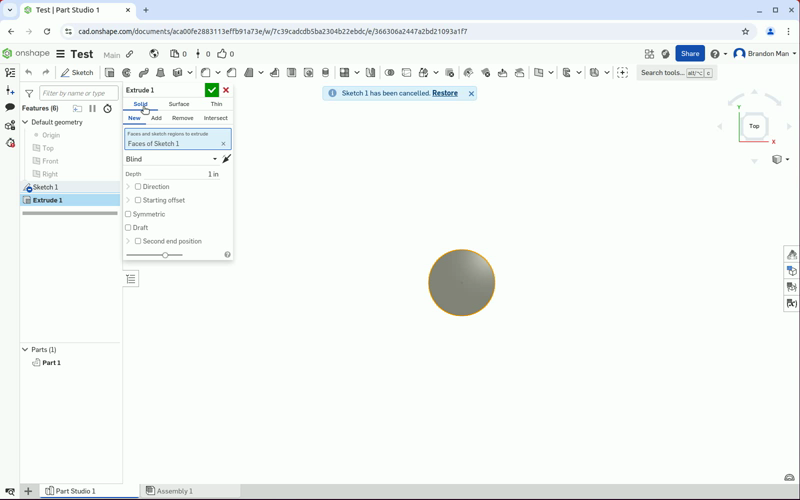
click(143, 106)
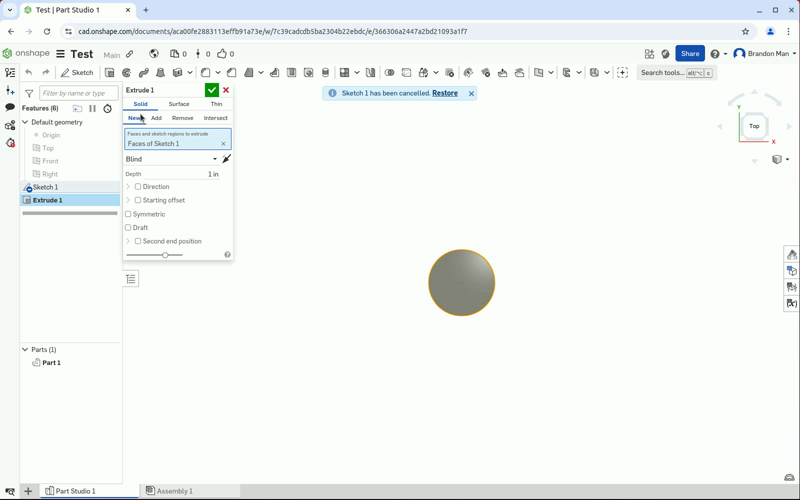
mouse_move(137, 120)
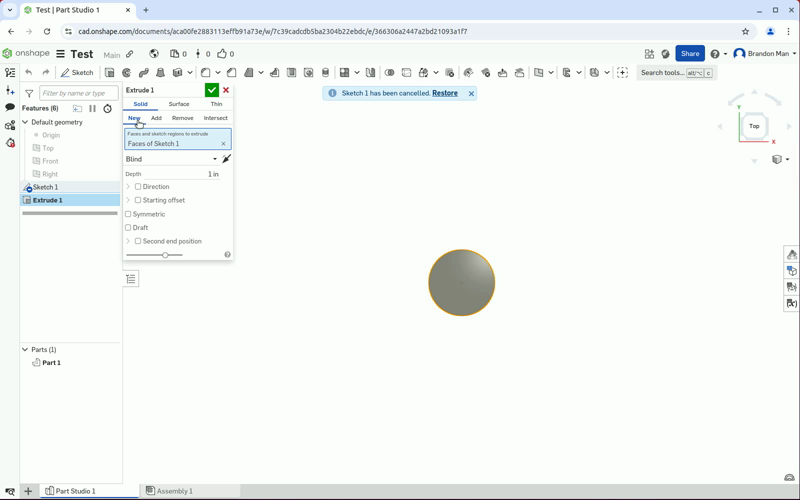
click(137, 120)
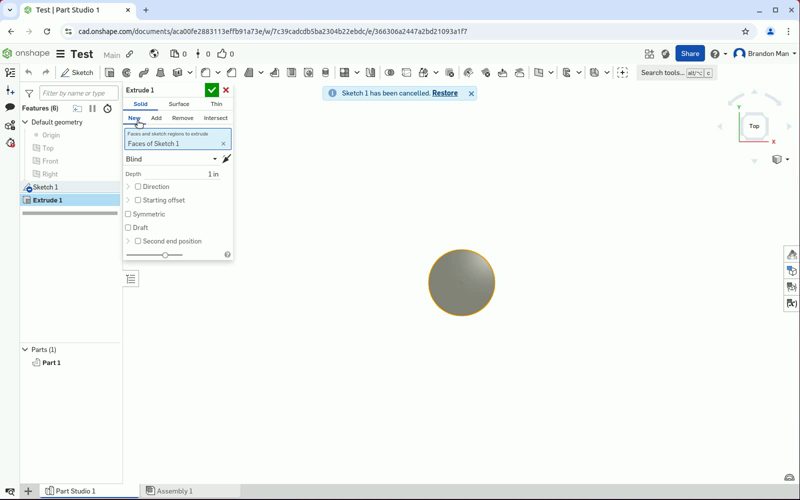
key(tab, 4)
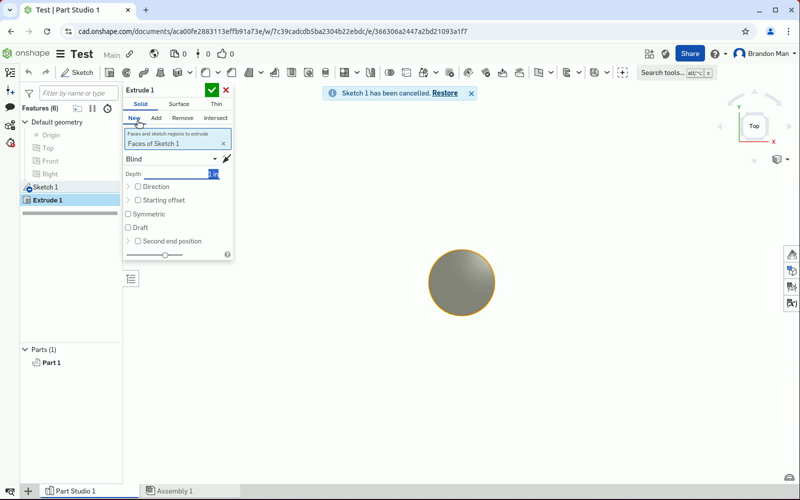
text(10.832)
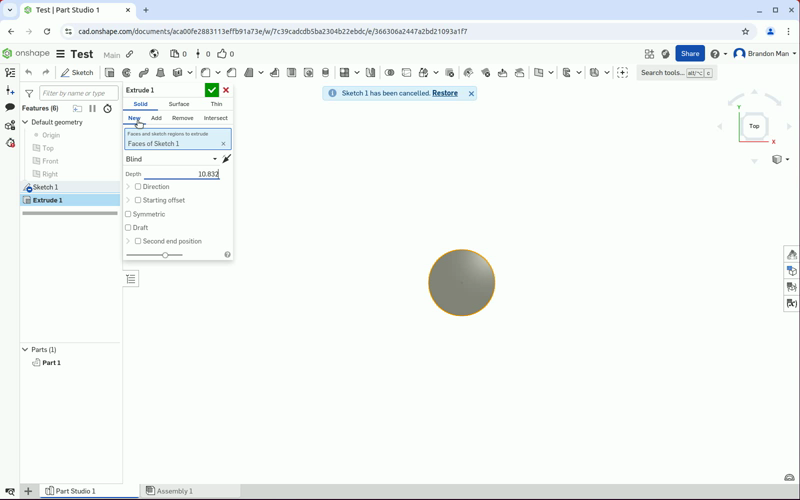
key(enter)
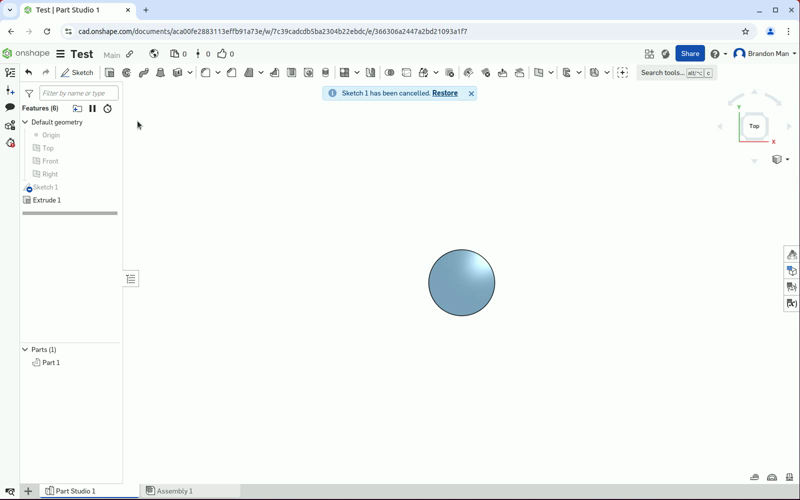
key(shift+h)
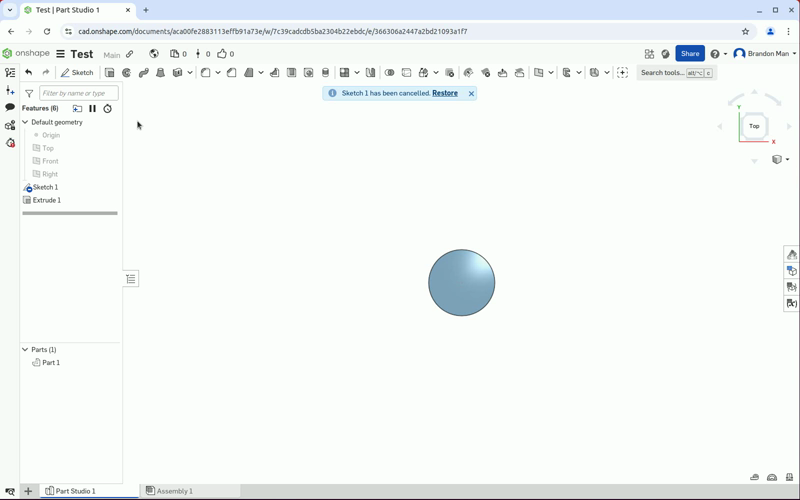
key(shift+h)
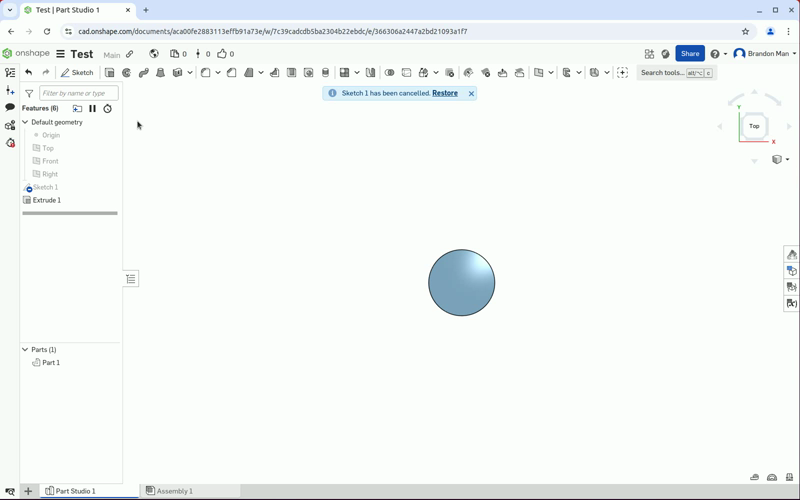
mouse_move(73, 189)
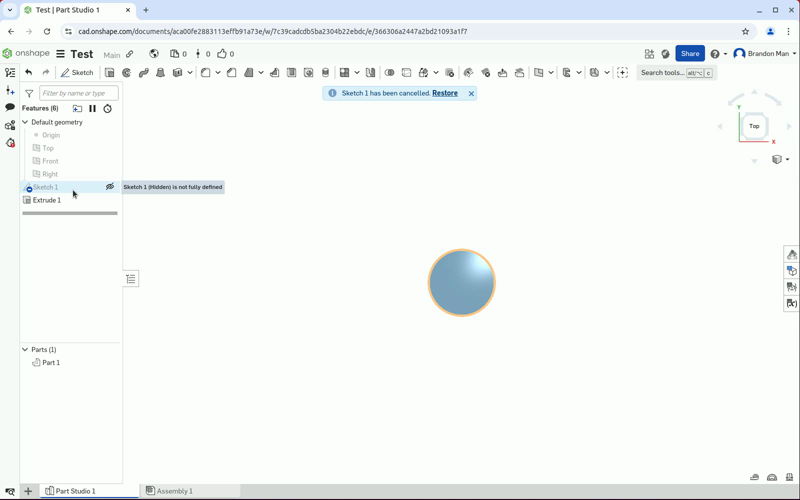
click(73, 189)
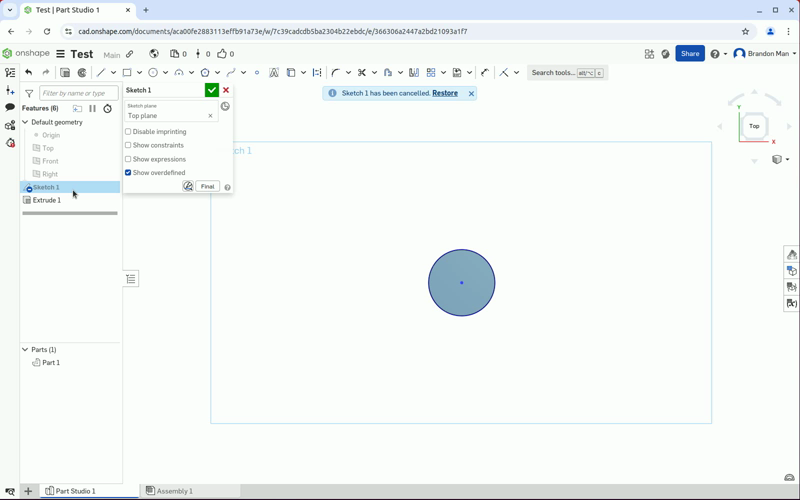
mouse_move(229, 92)
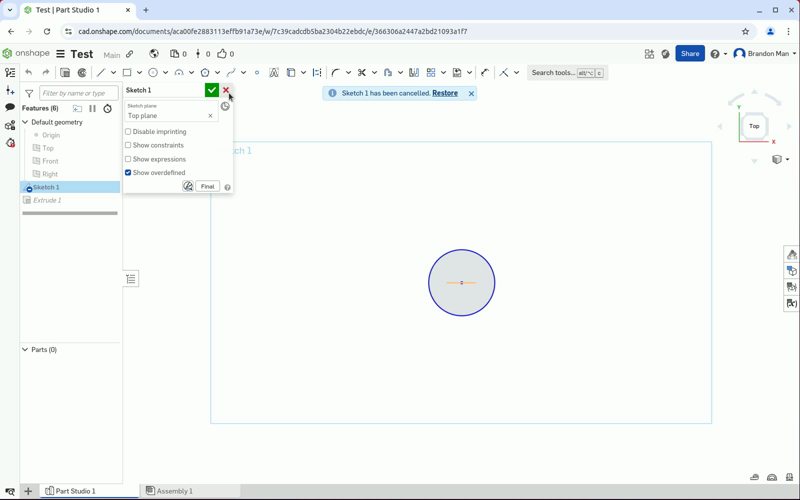
click(229, 92)
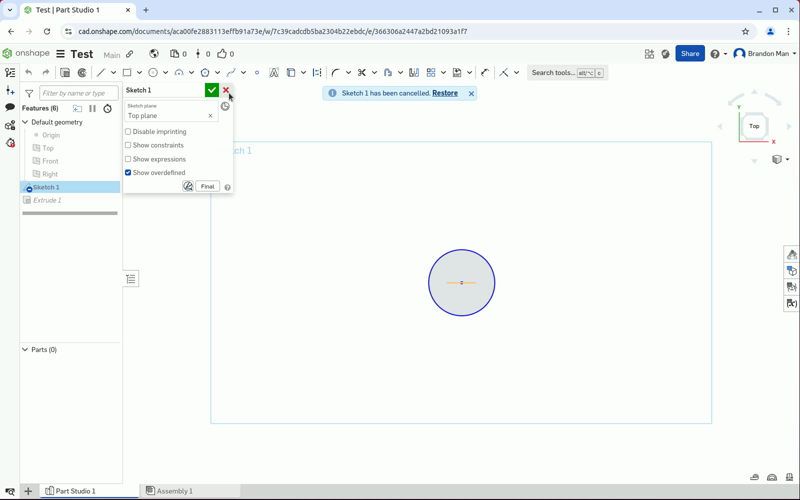
key(shift+s)
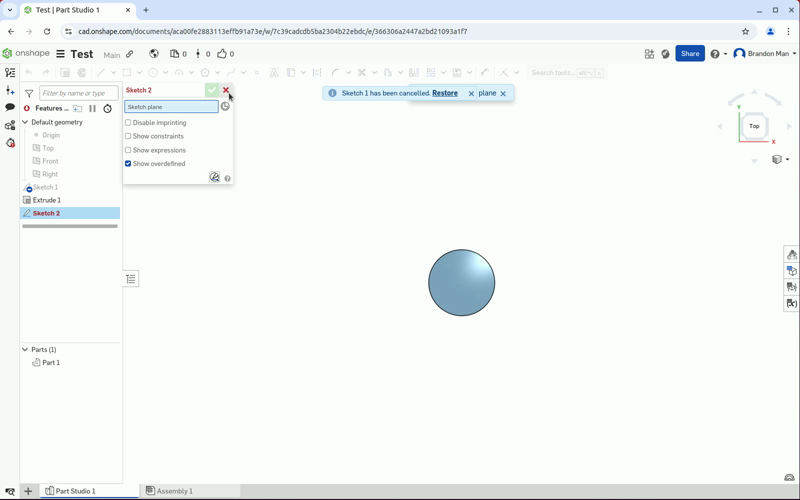
mouse_move(73, 150)
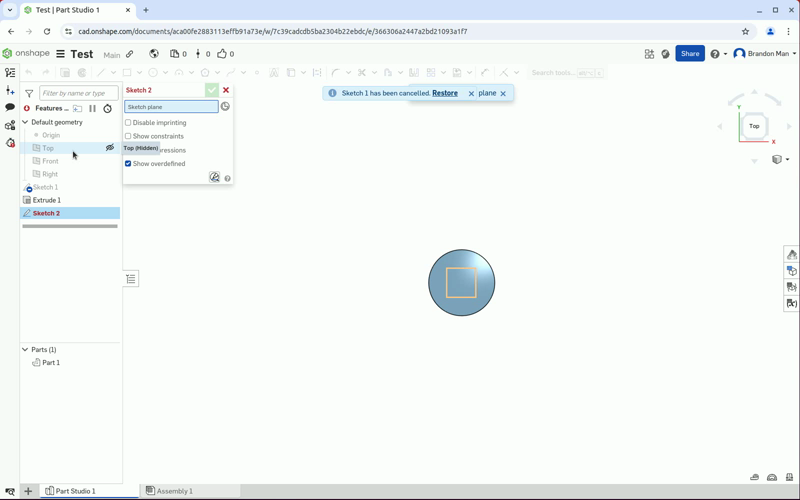
click(73, 150)
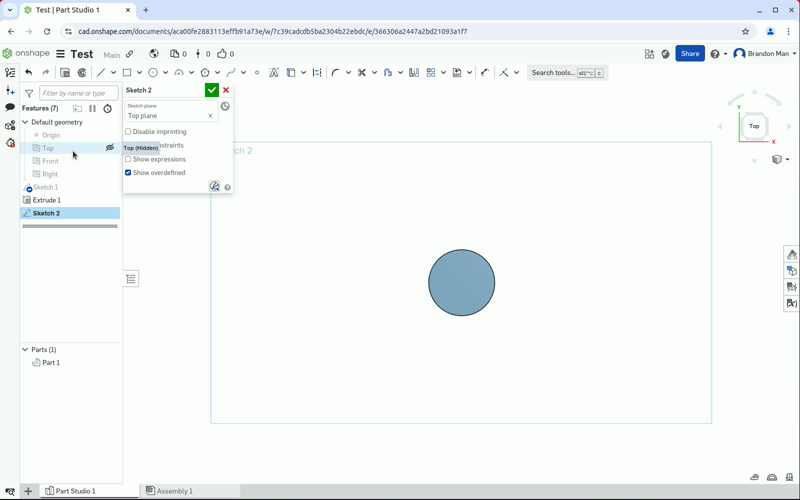
mouse_move(73, 352)
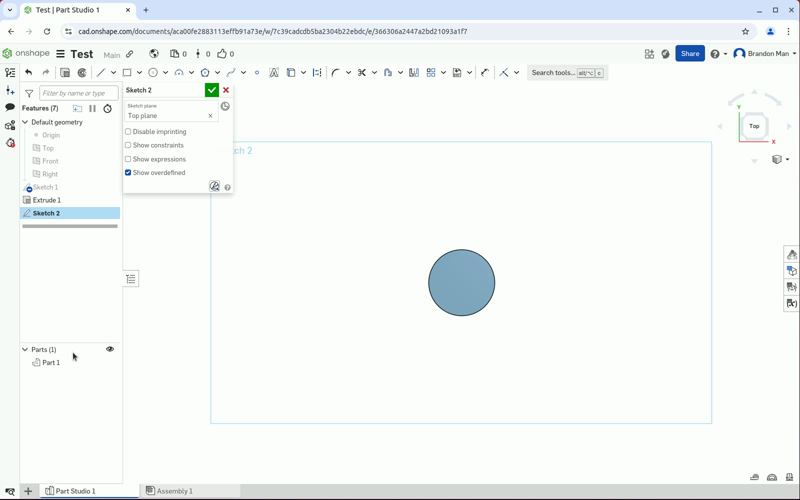
key(y)
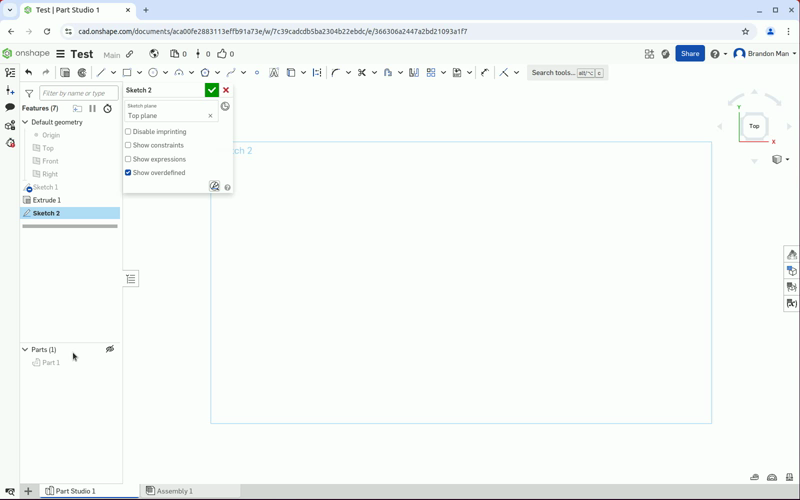
key(c)
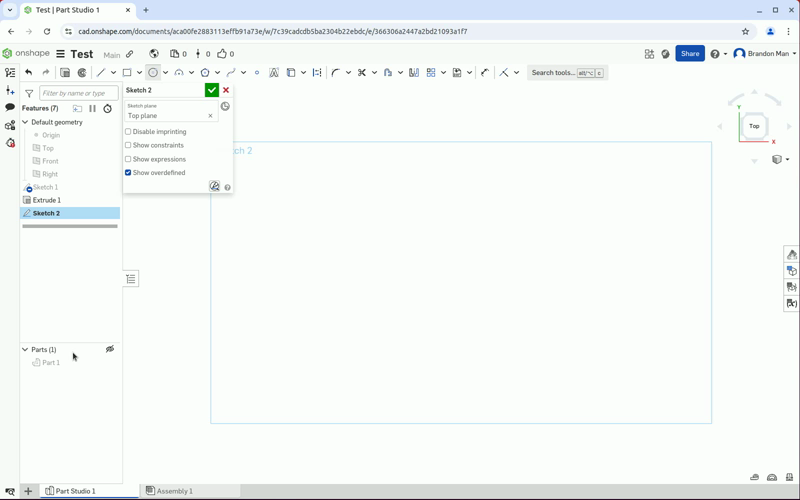
key_down(shift)
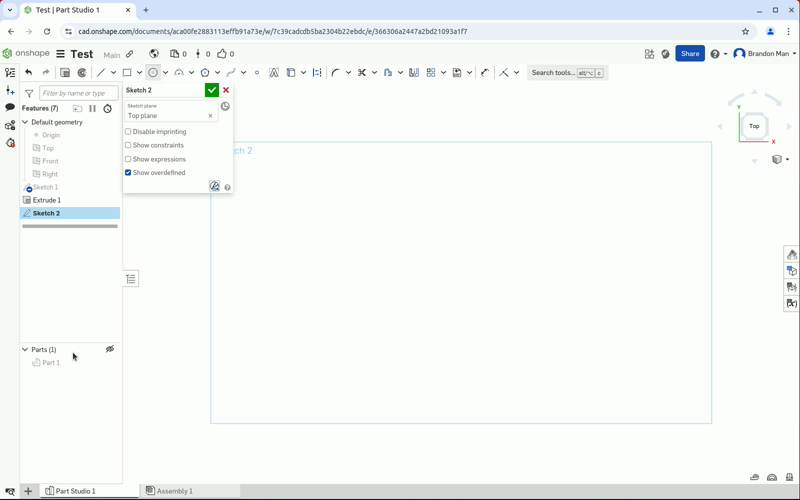
mouse_move(461, 282)
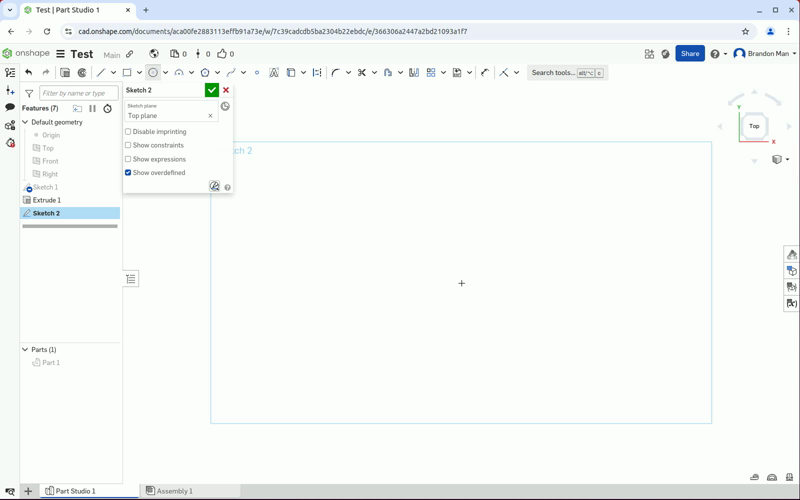
click(461, 282)
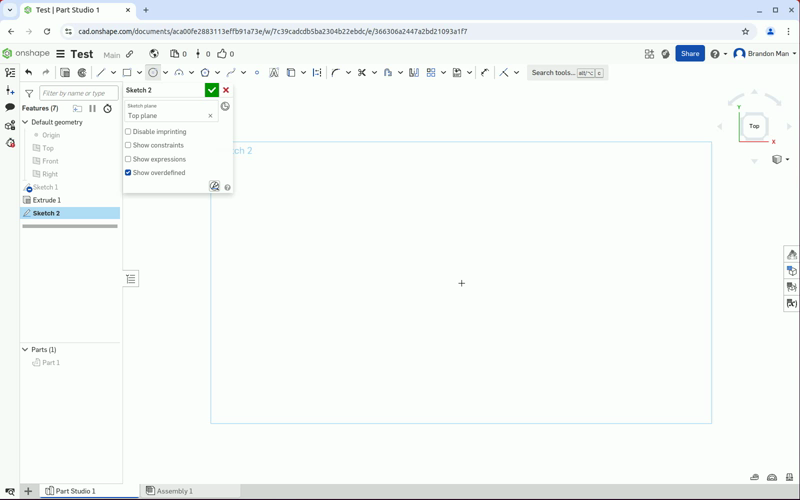
key_up(shift)
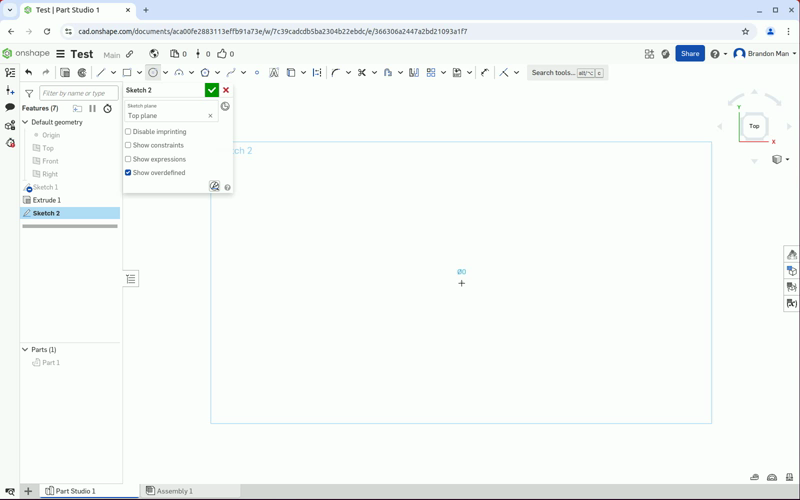
mouse_move(527, 282)
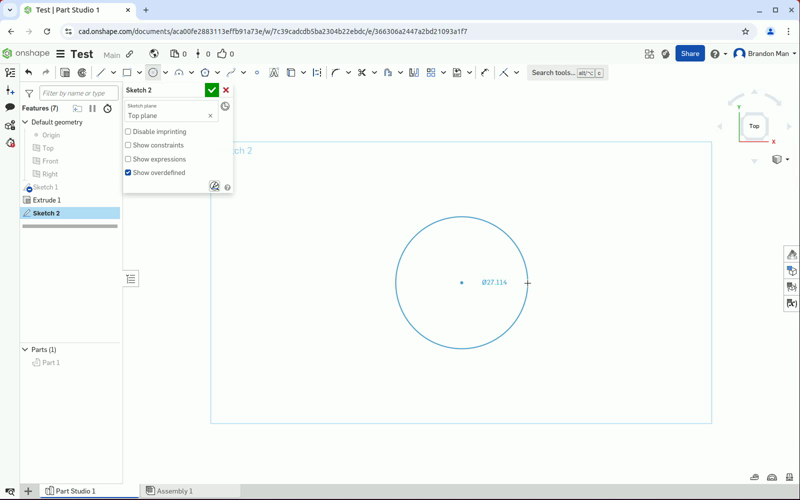
click(527, 282)
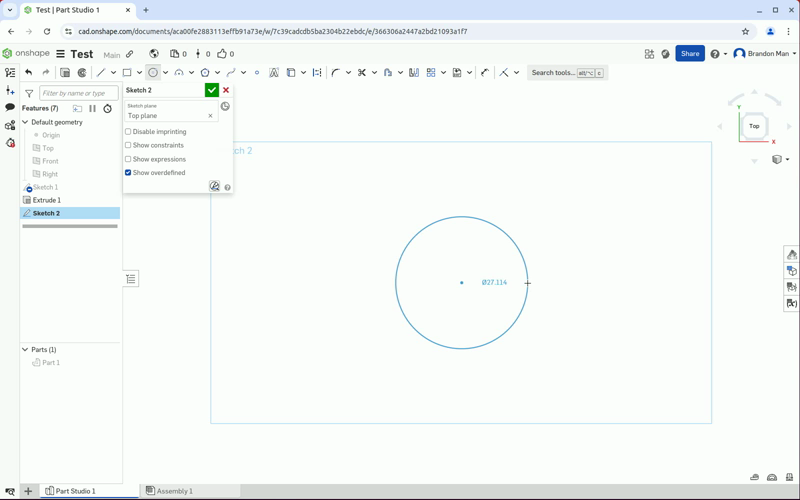
key(esc)
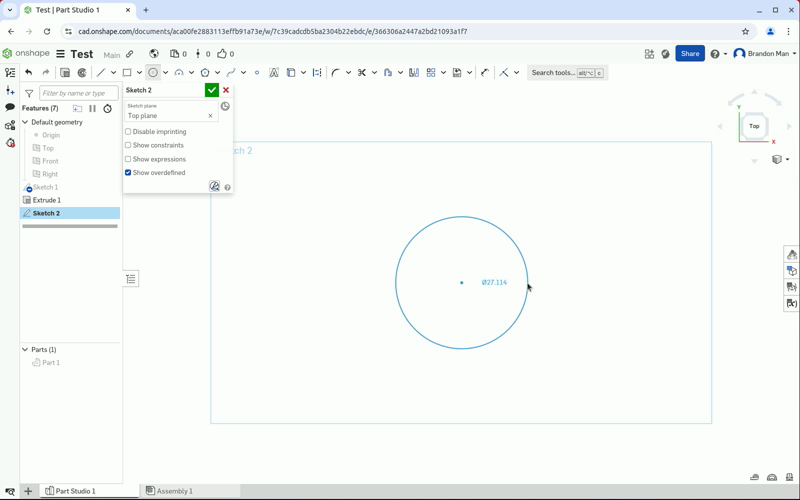
key(c)
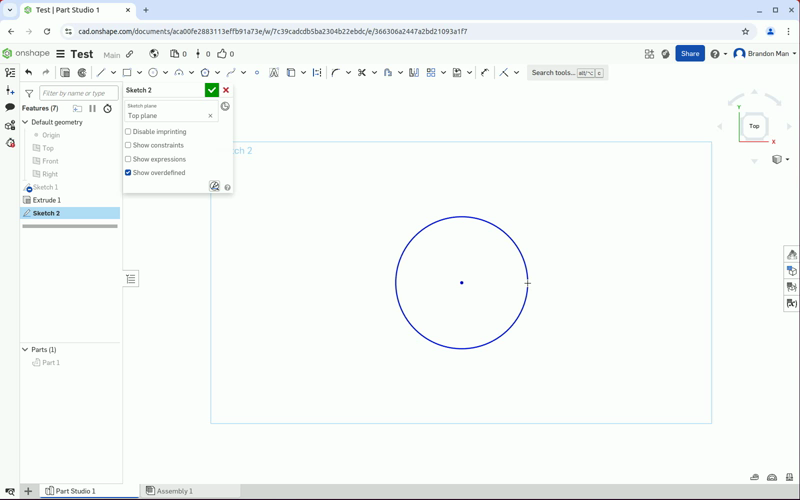
key_down(shift)
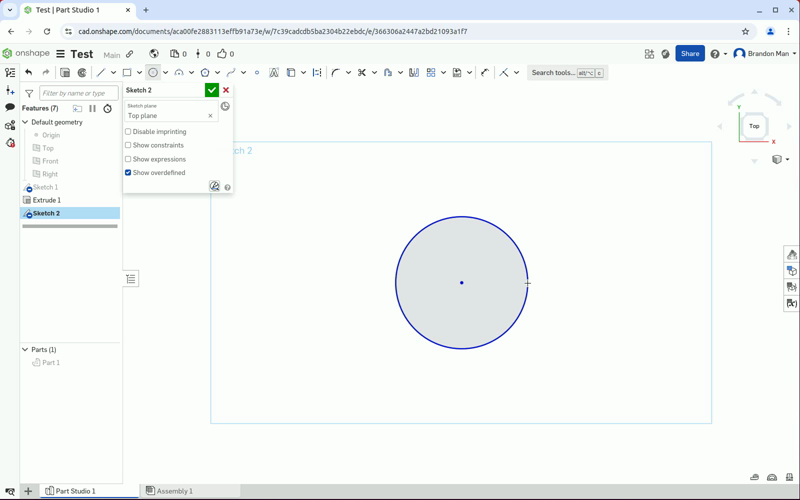
mouse_move(461, 282)
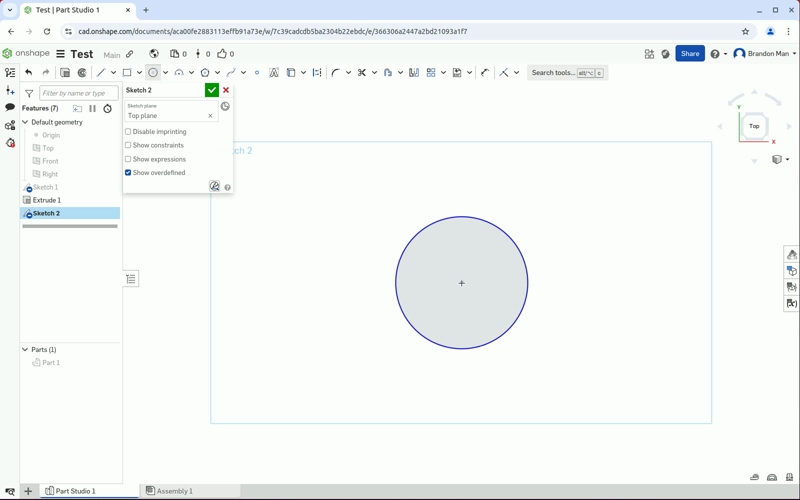
click(461, 282)
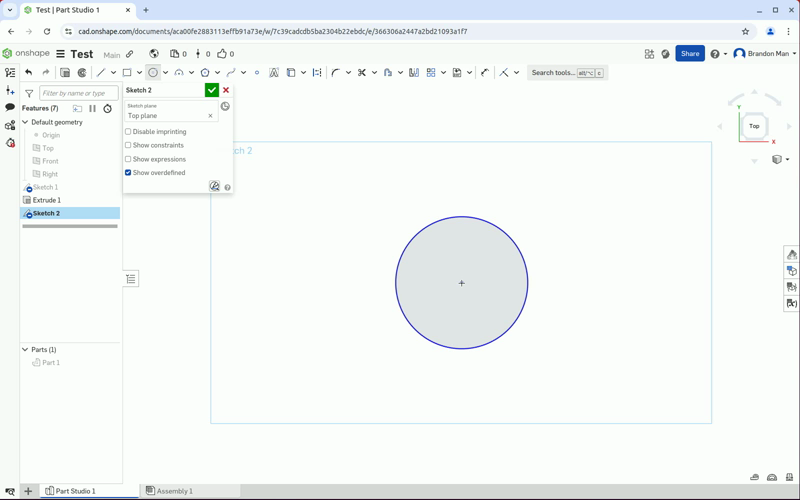
key_up(shift)
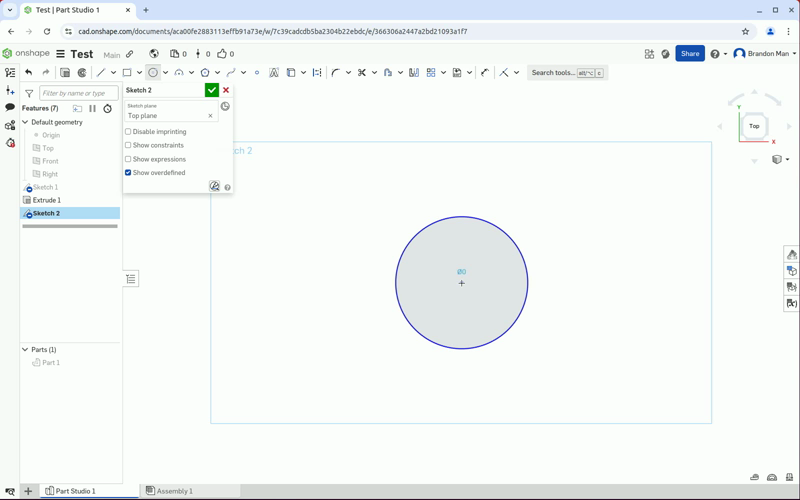
mouse_move(493, 282)
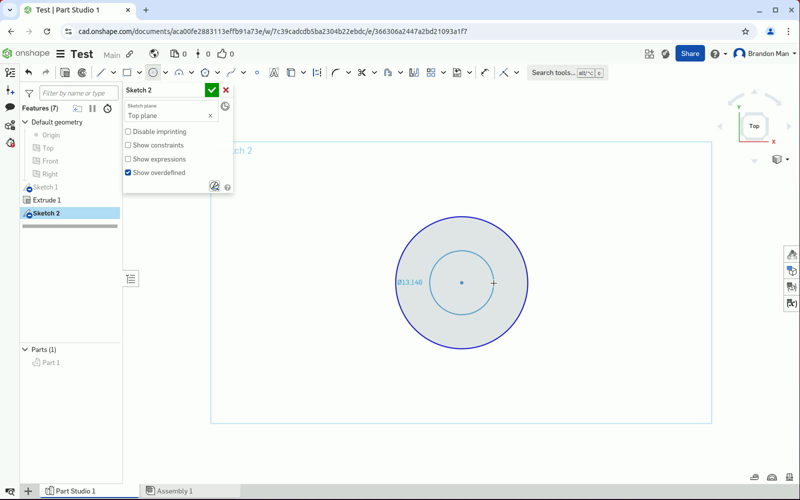
click(493, 282)
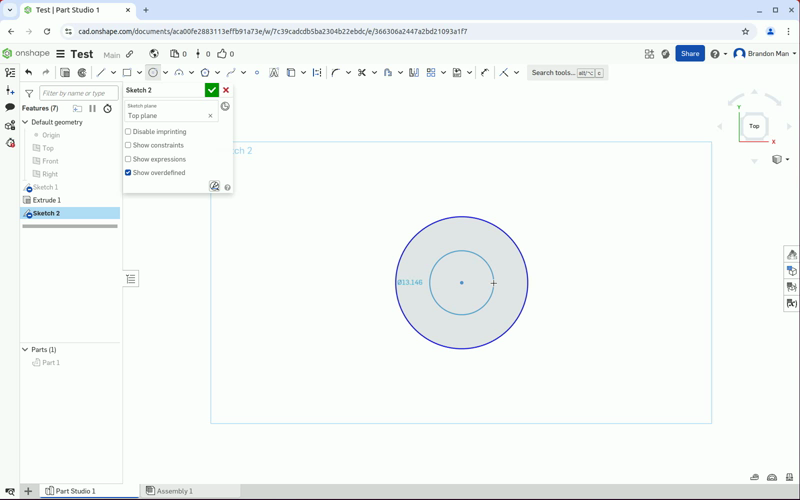
key(esc)
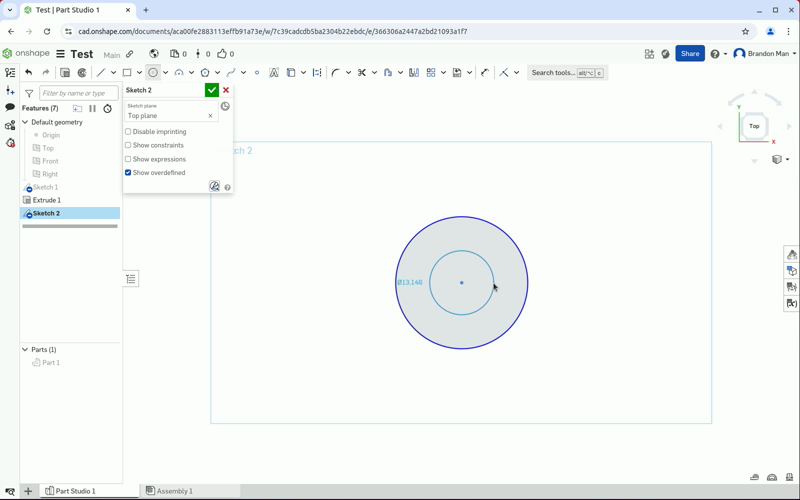
mouse_move(506, 285)
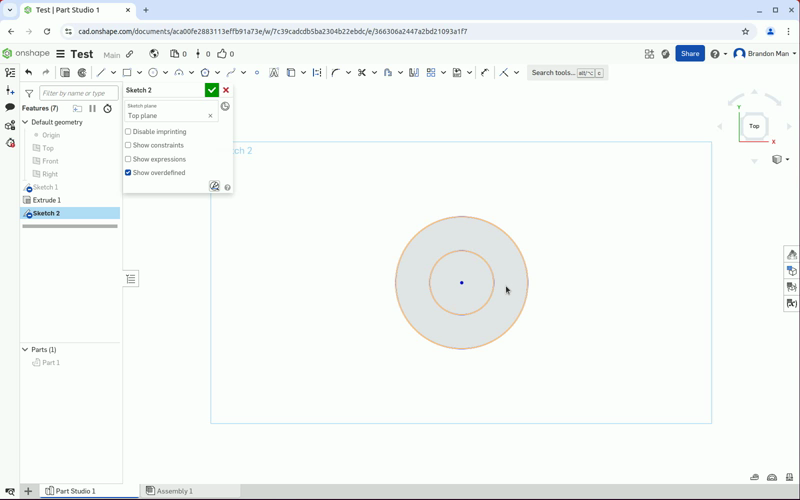
click(506, 285)
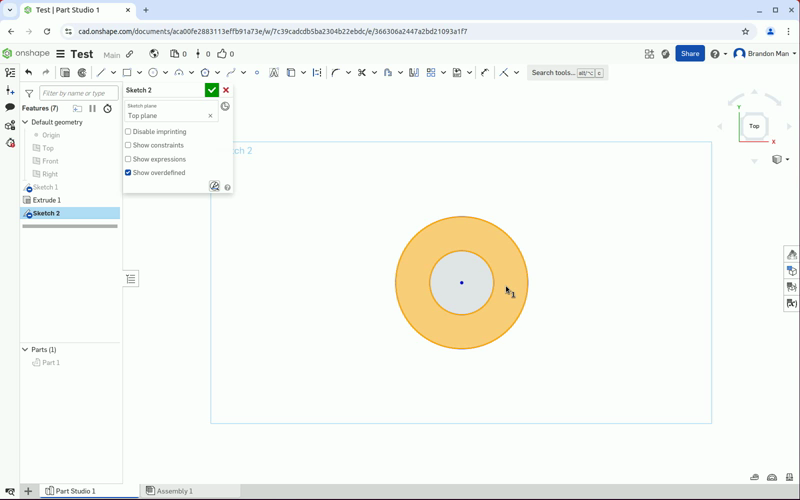
mouse_move(73, 352)
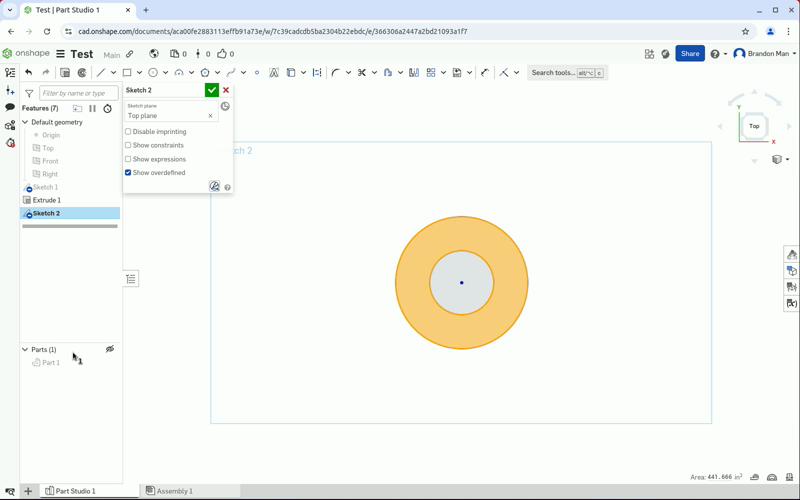
key(shift+y)
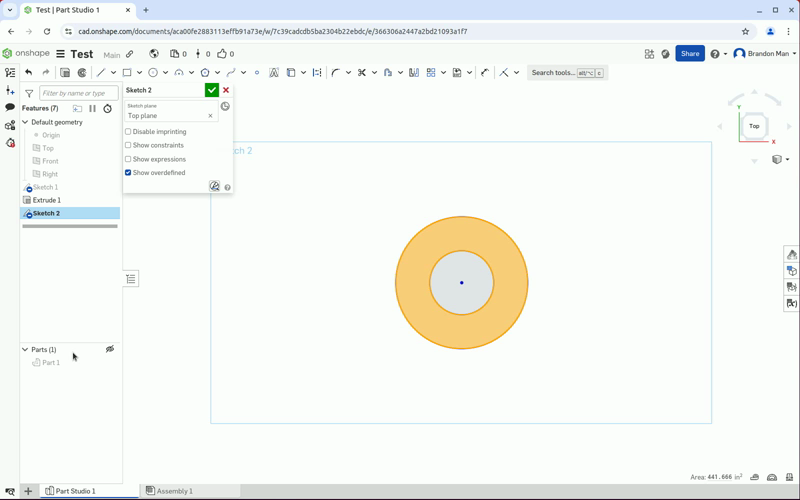
key(shift+e)
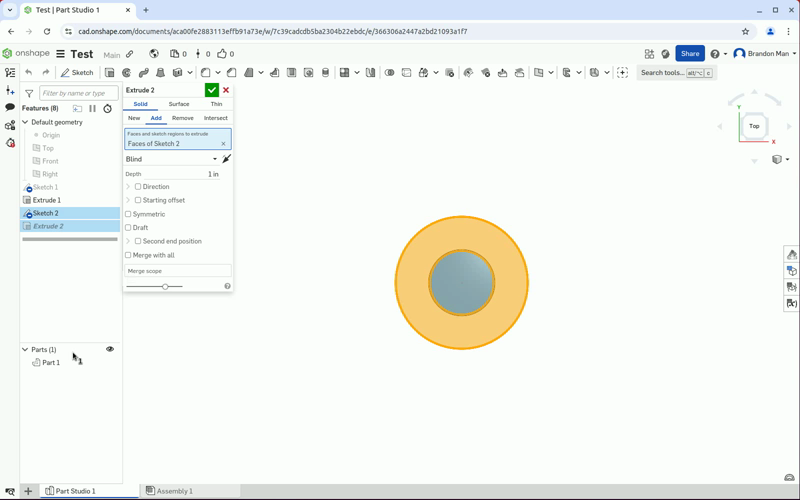
mouse_move(143, 106)
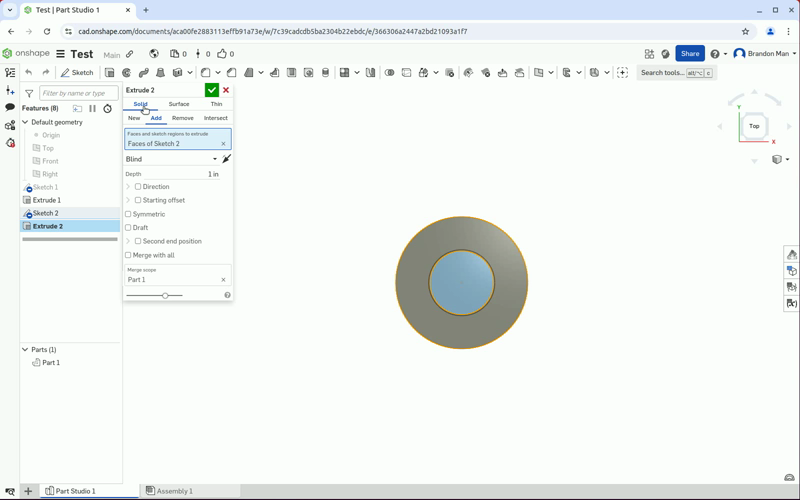
click(143, 106)
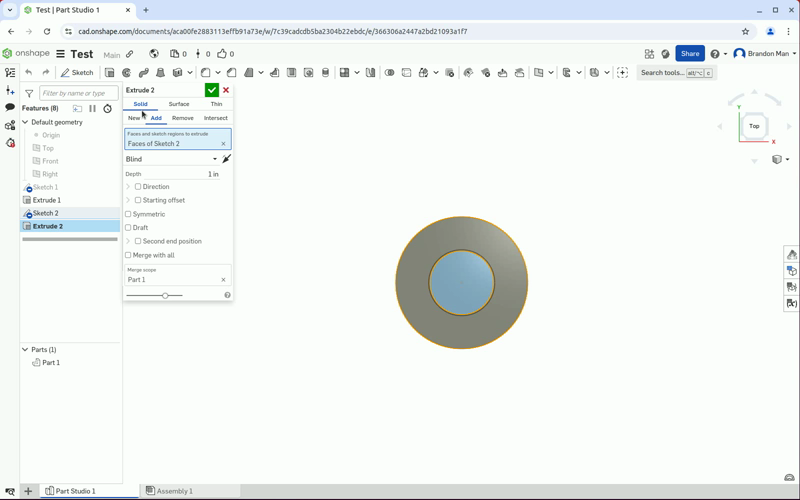
mouse_move(137, 120)
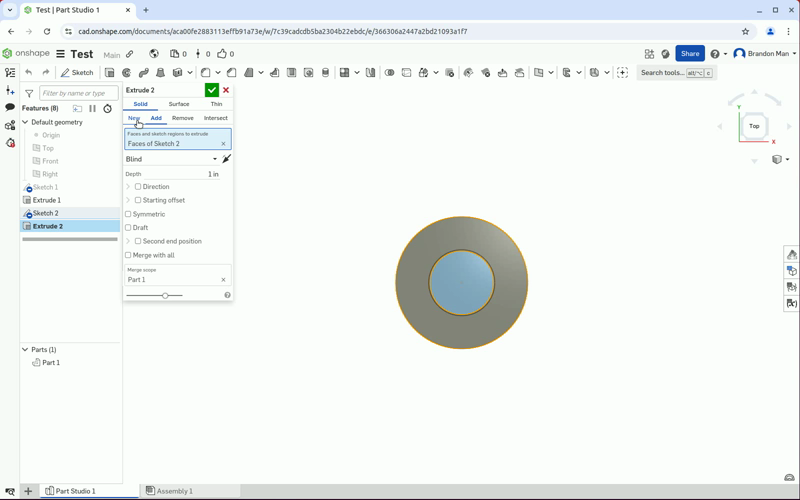
click(137, 120)
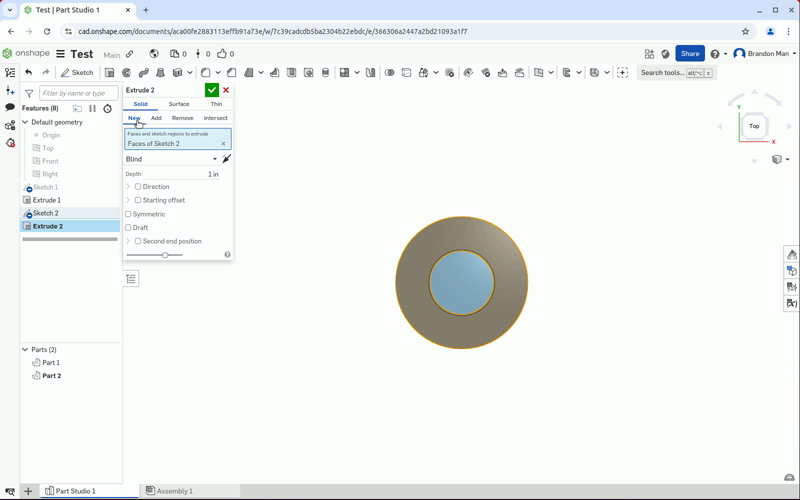
key(tab, 4)
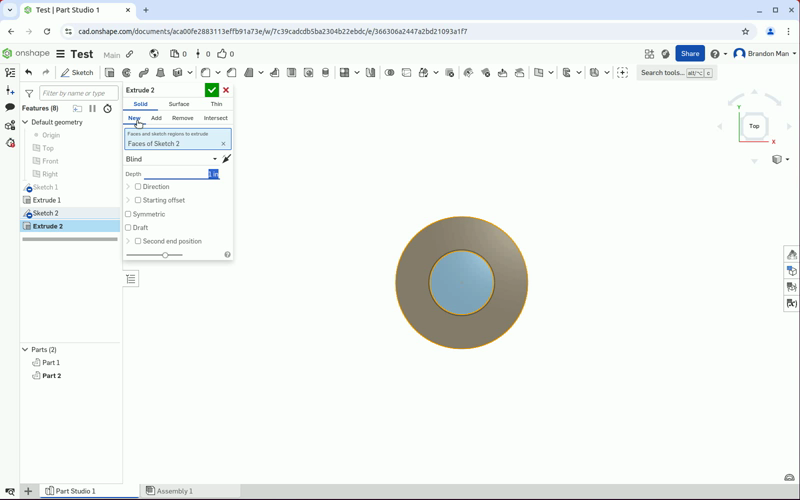
text(10.832)
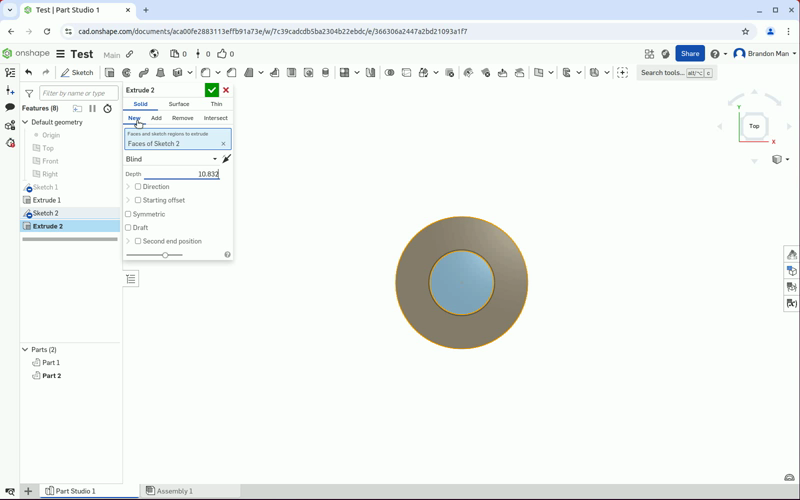
key(enter)
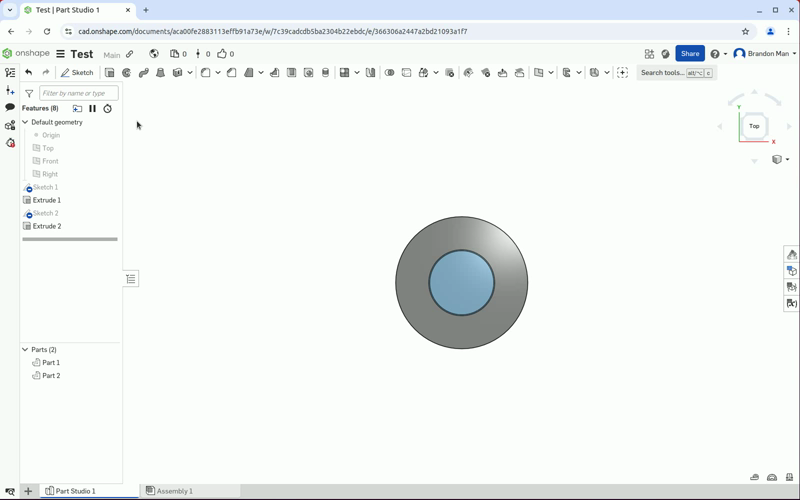
key(shift+h)
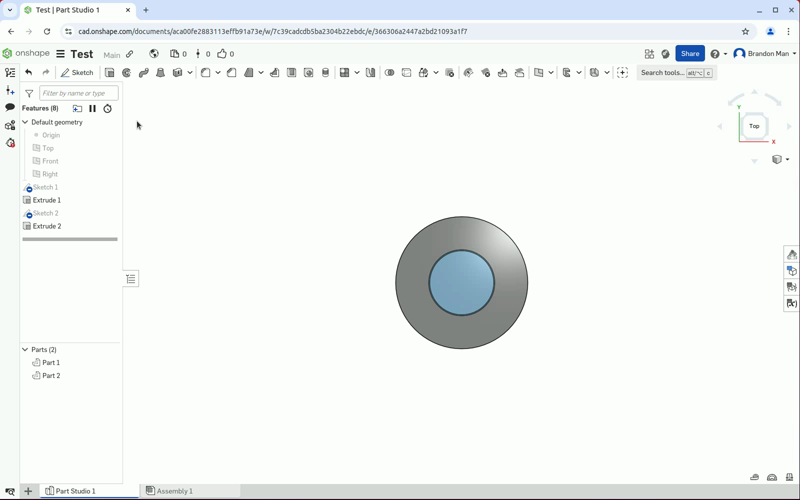
key(shift+h)
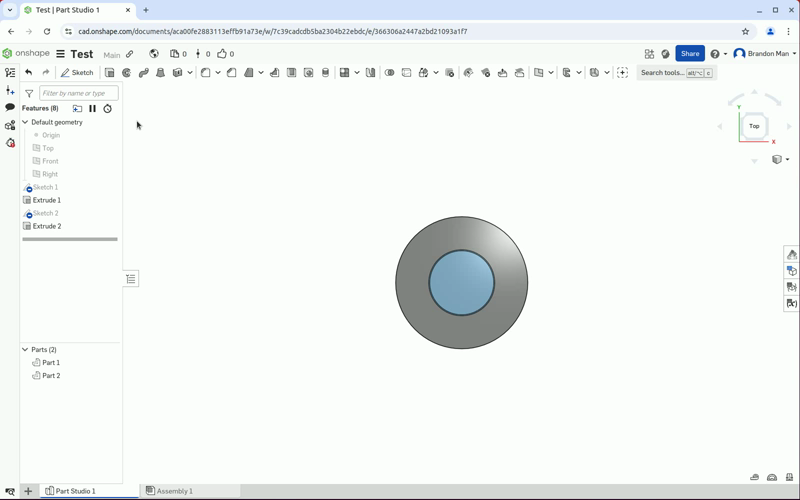
mouse_move(73, 189)
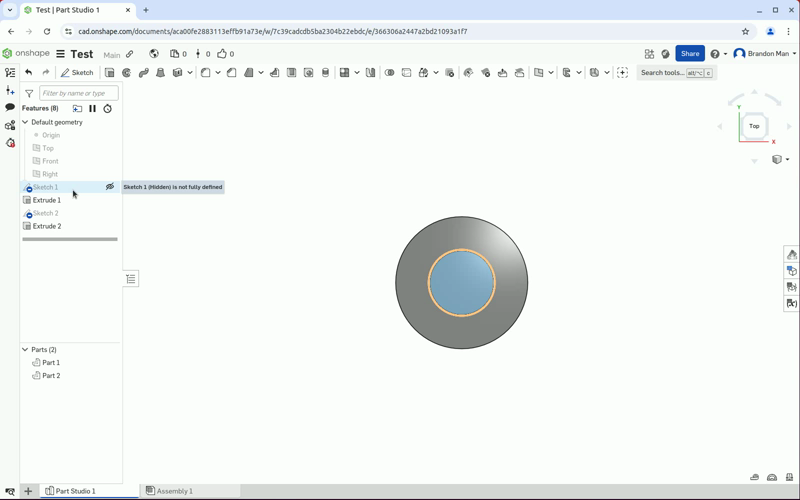
click(73, 189)
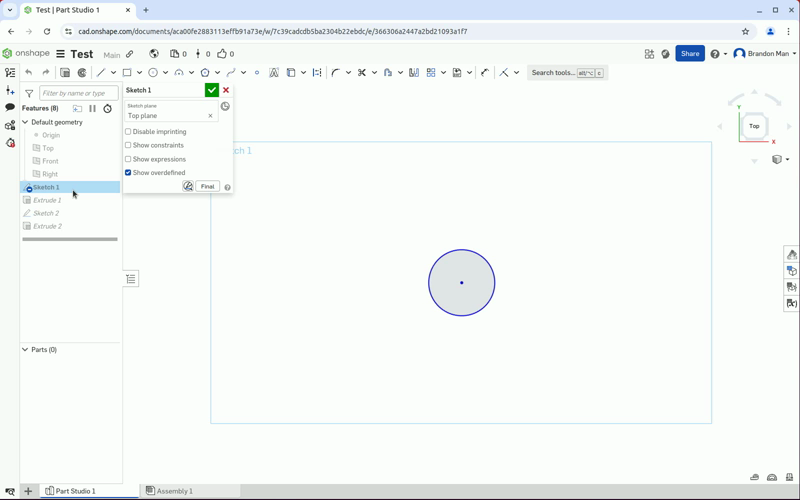
mouse_move(229, 92)
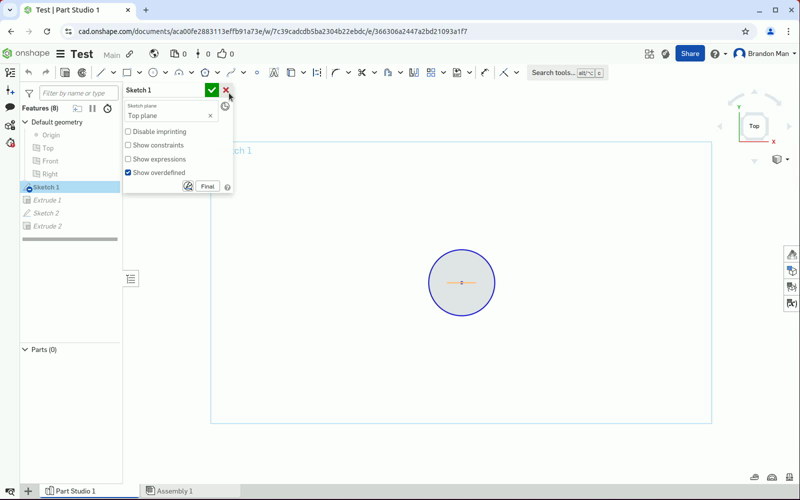
click(229, 92)
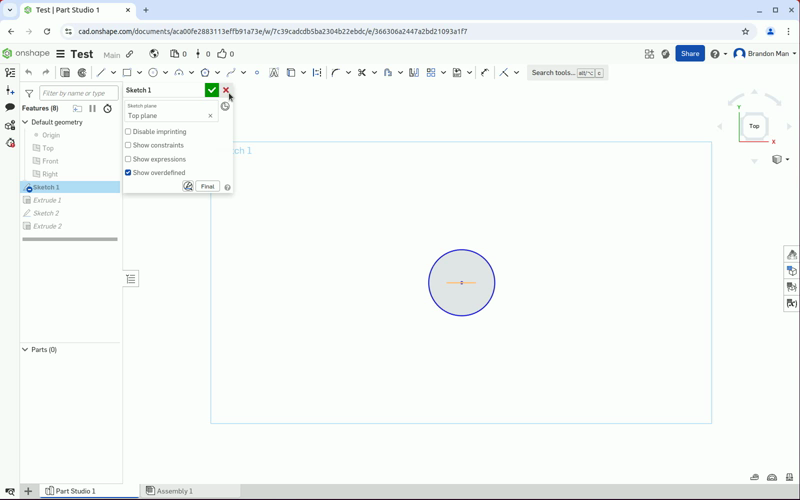
key(shift+s)
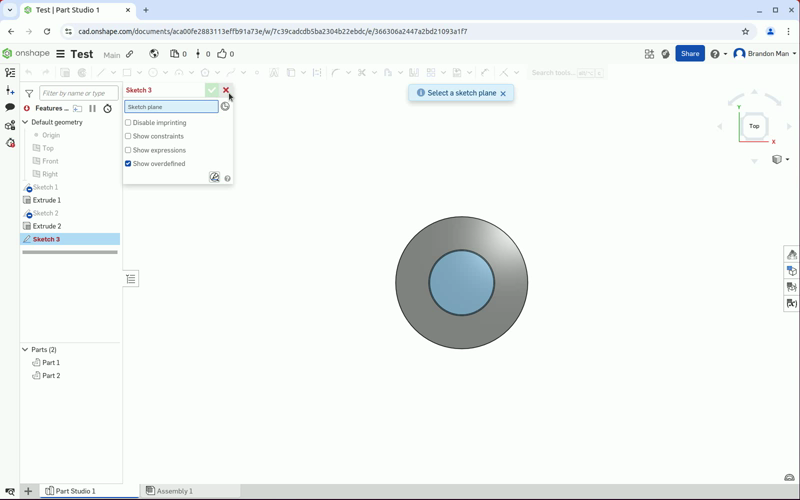
mouse_move(73, 150)
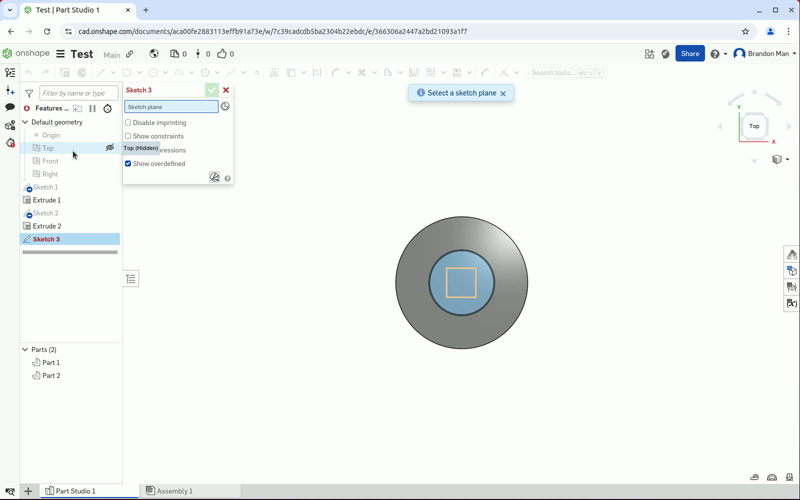
click(73, 150)
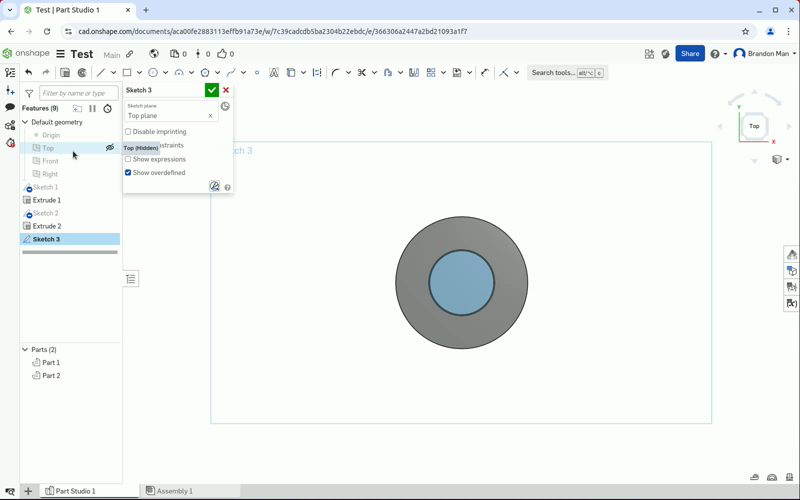
mouse_move(73, 352)
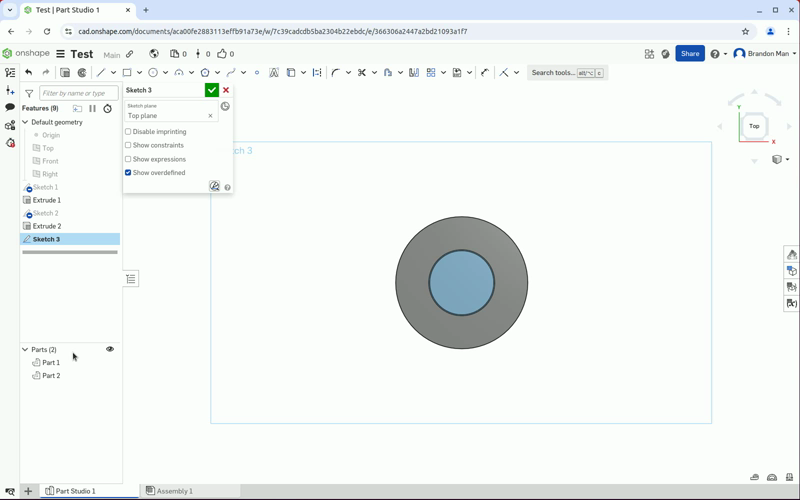
key(y)
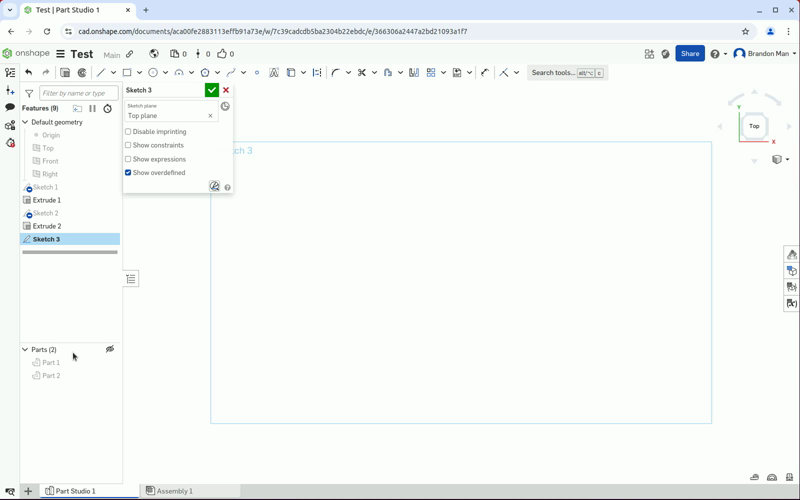
key(c)
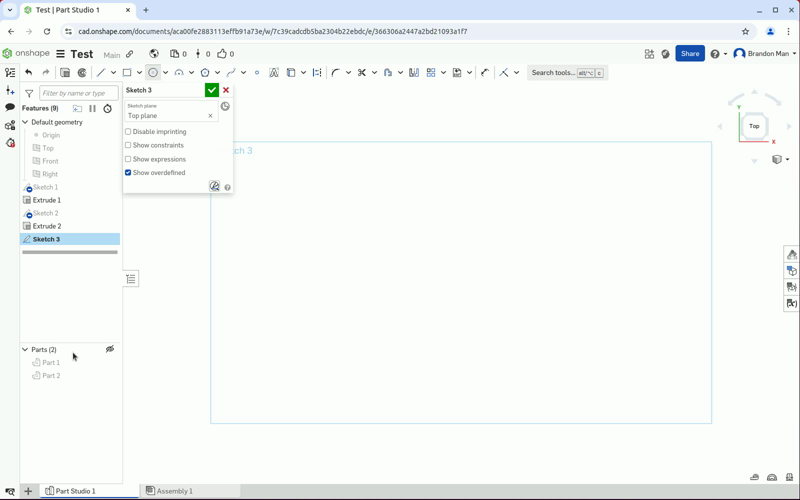
key_down(shift)
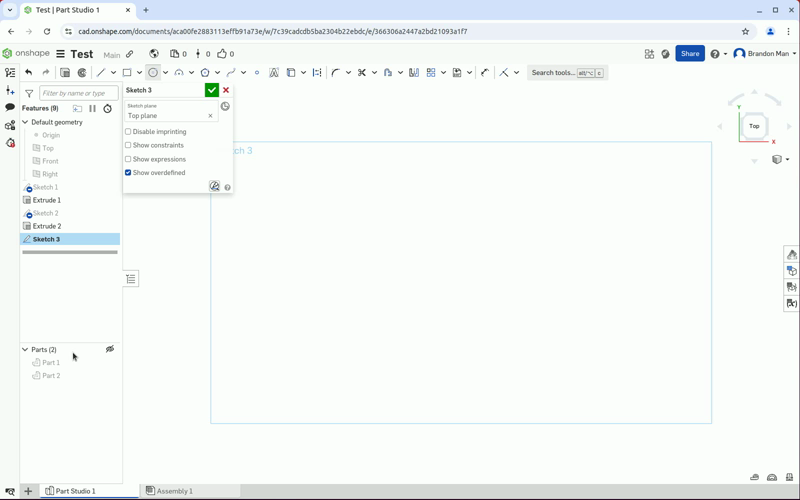
mouse_move(461, 282)
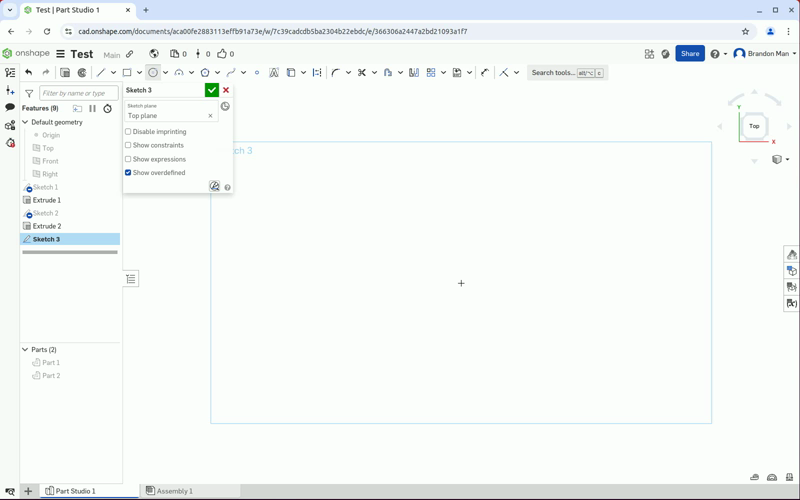
click(461, 282)
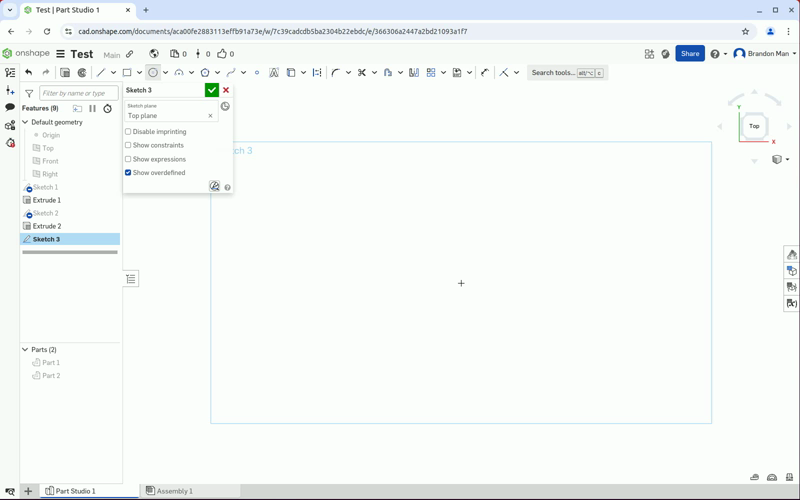
key_up(shift)
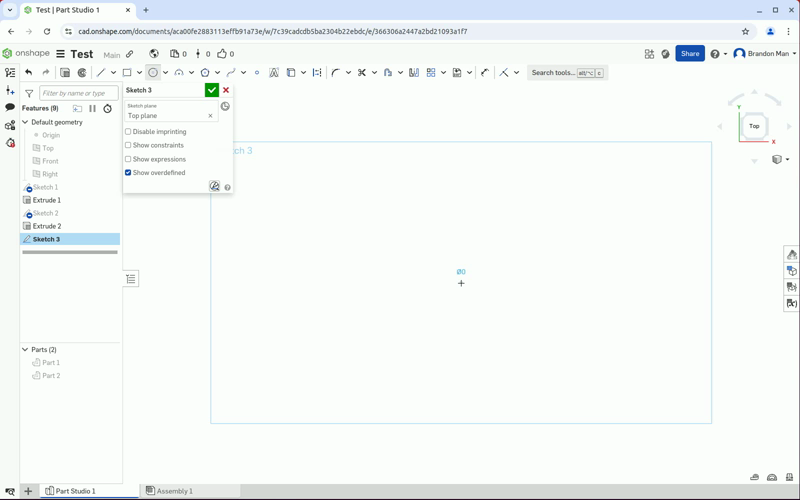
mouse_move(572, 282)
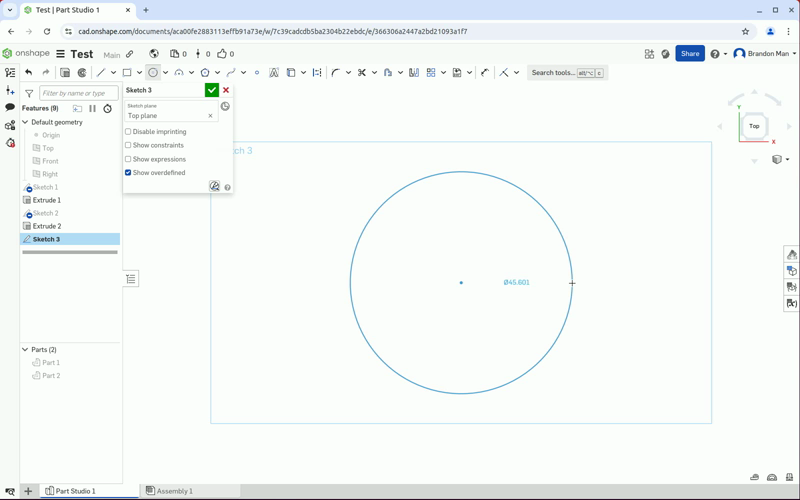
click(572, 282)
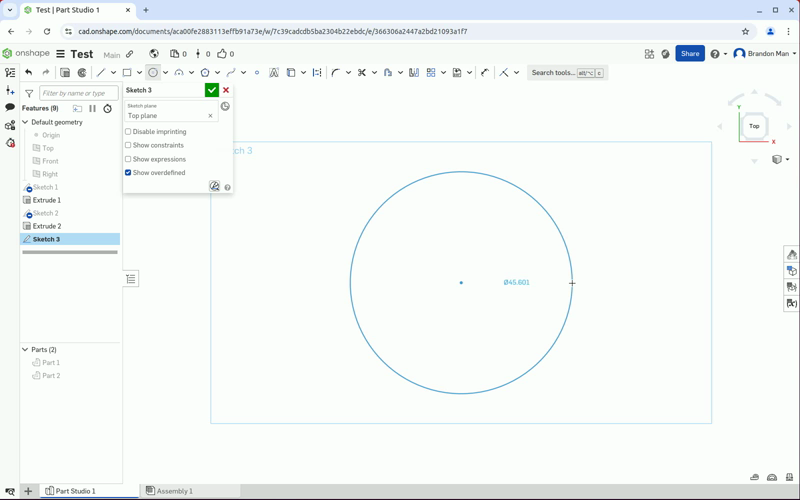
key(esc)
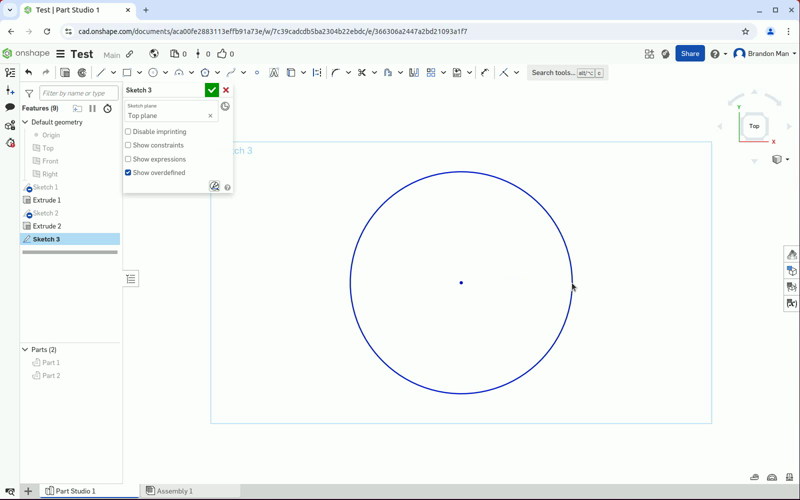
key(c)
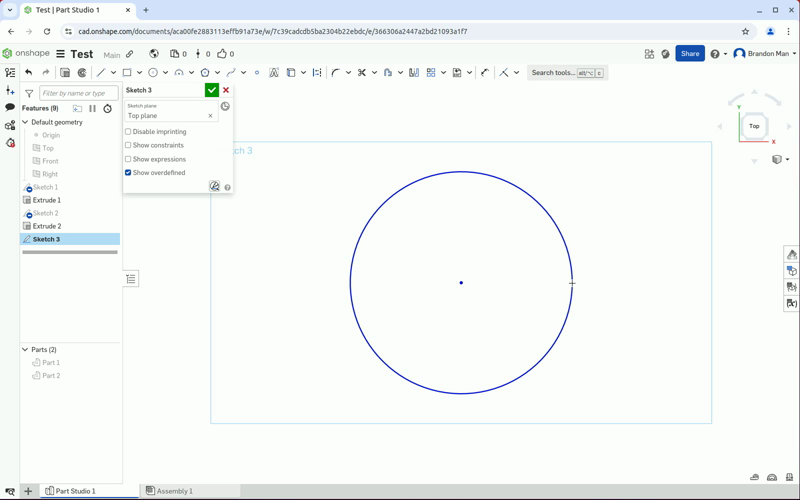
key_down(shift)
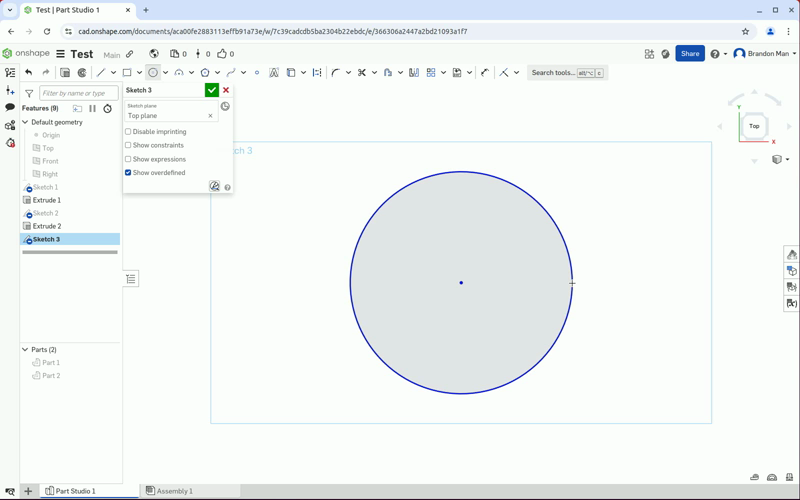
mouse_move(461, 282)
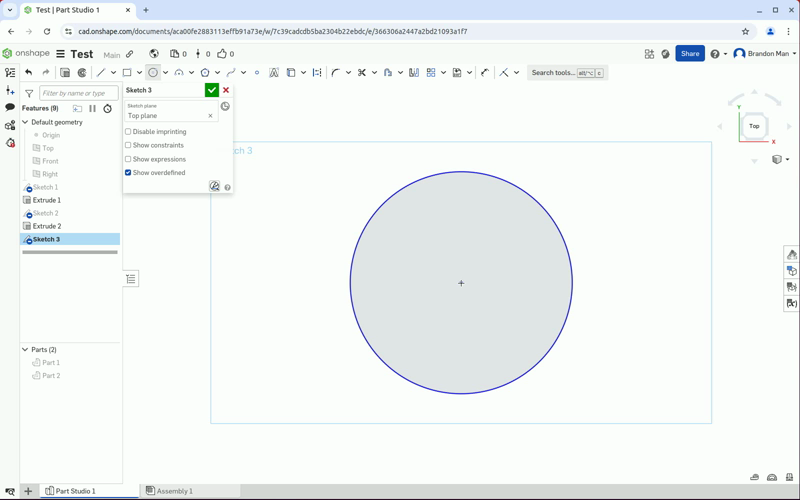
click(461, 282)
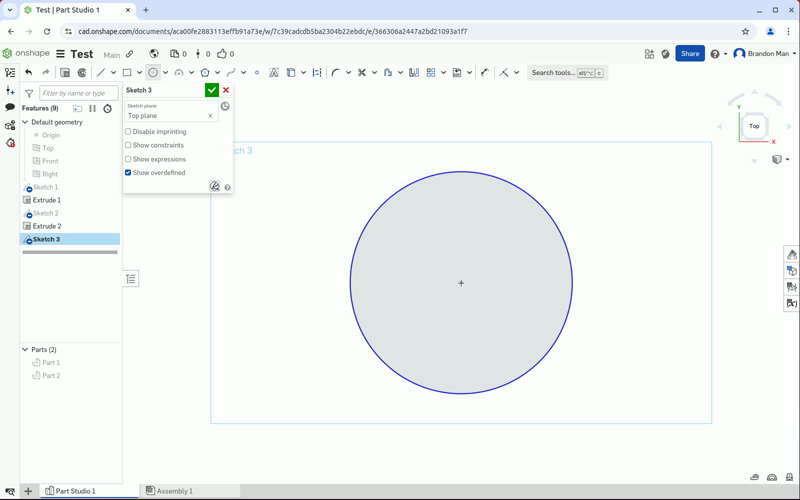
key_up(shift)
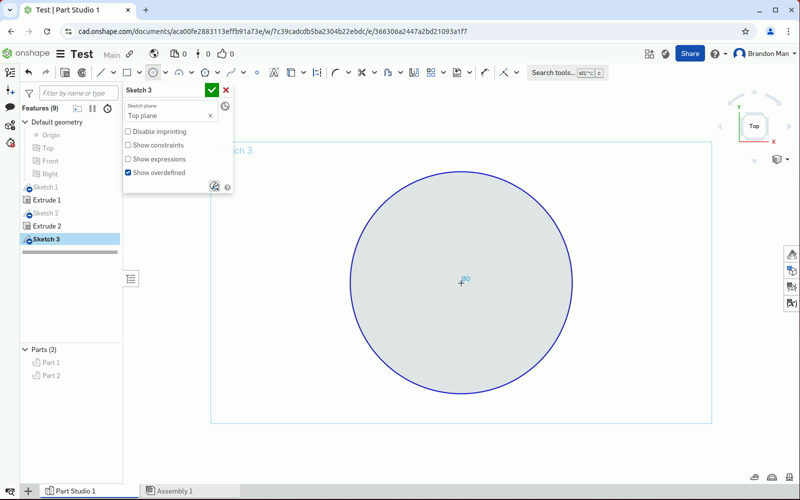
mouse_move(525, 282)
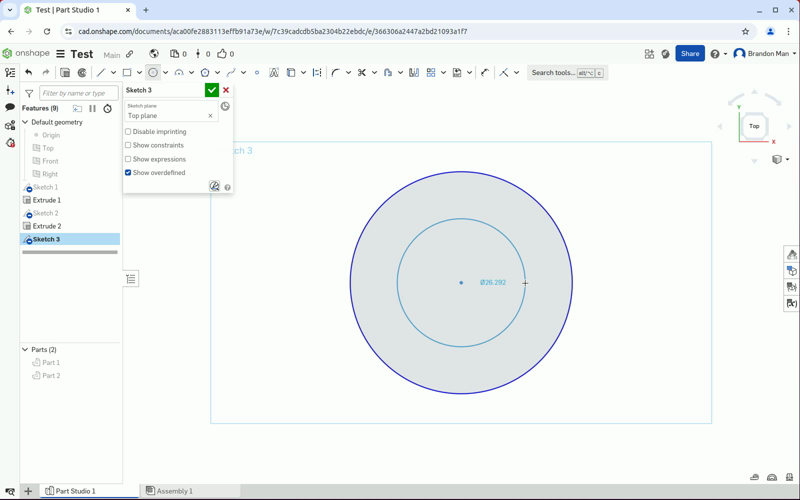
click(525, 282)
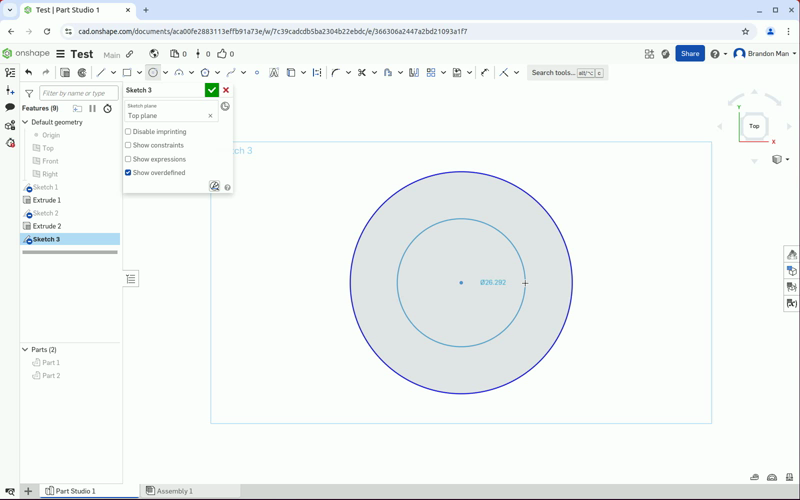
key(esc)
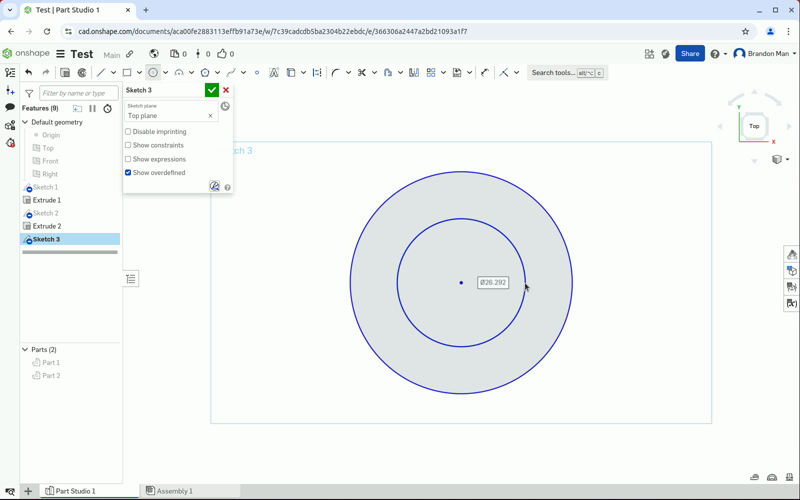
mouse_move(544, 281)
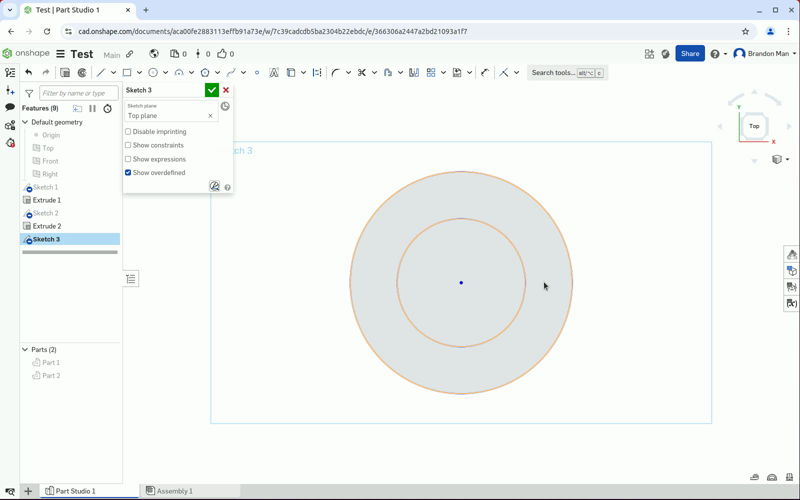
click(544, 281)
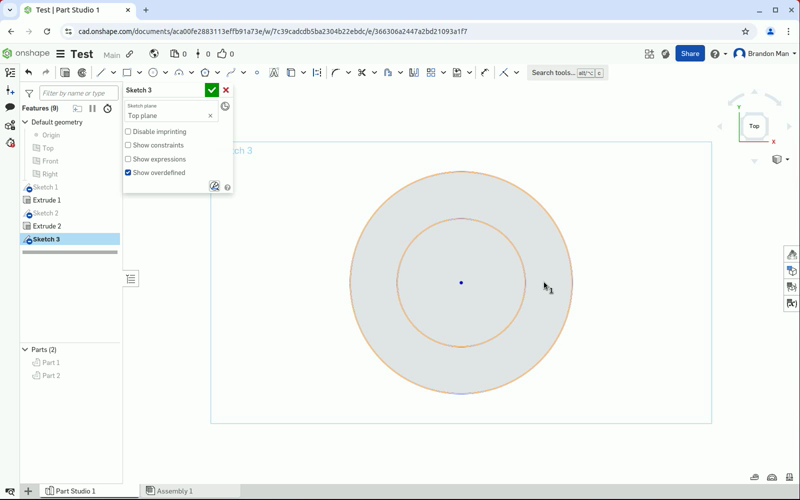
mouse_move(73, 352)
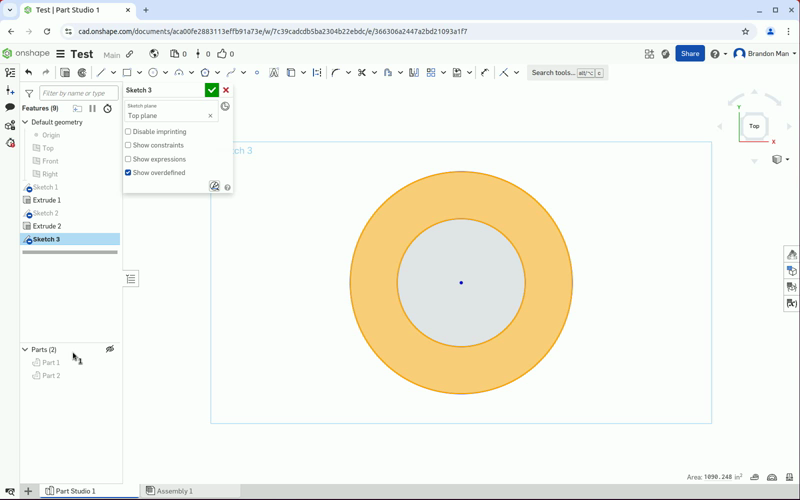
key(shift+y)
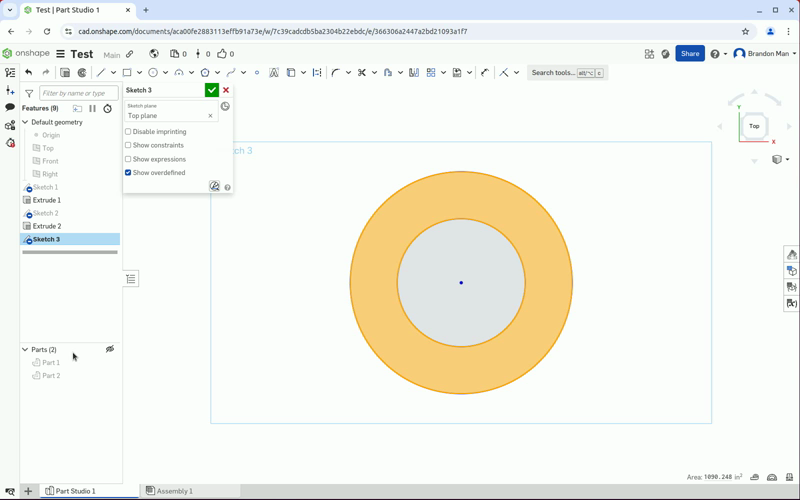
key(shift+e)
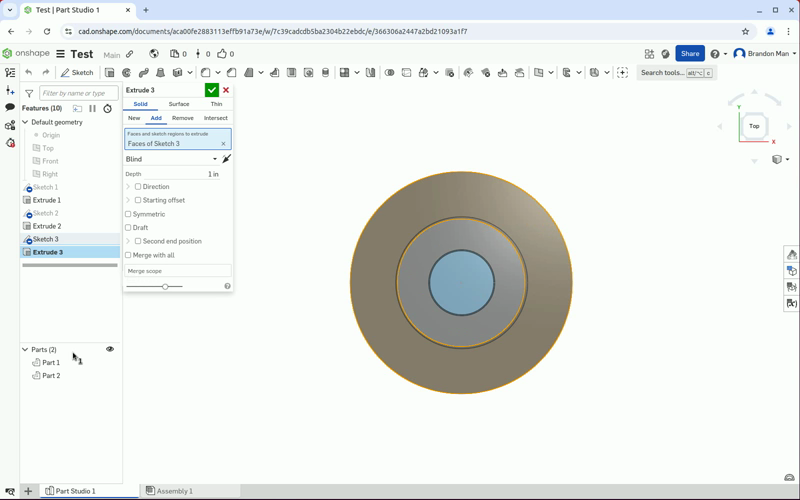
mouse_move(143, 106)
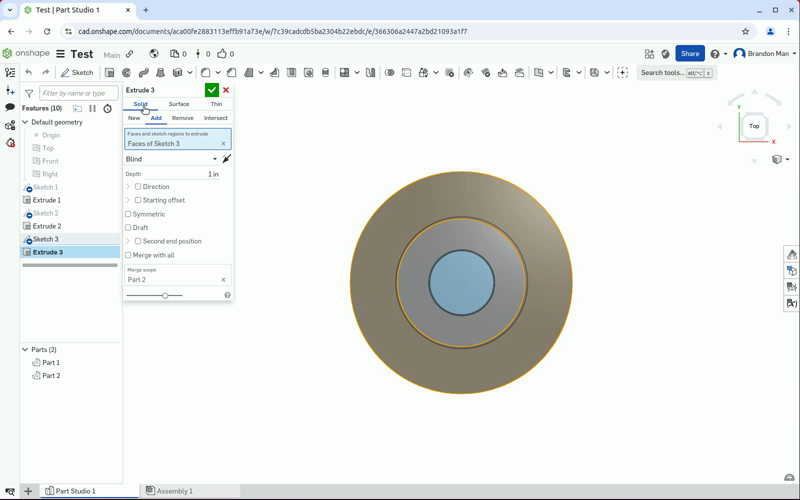
click(143, 106)
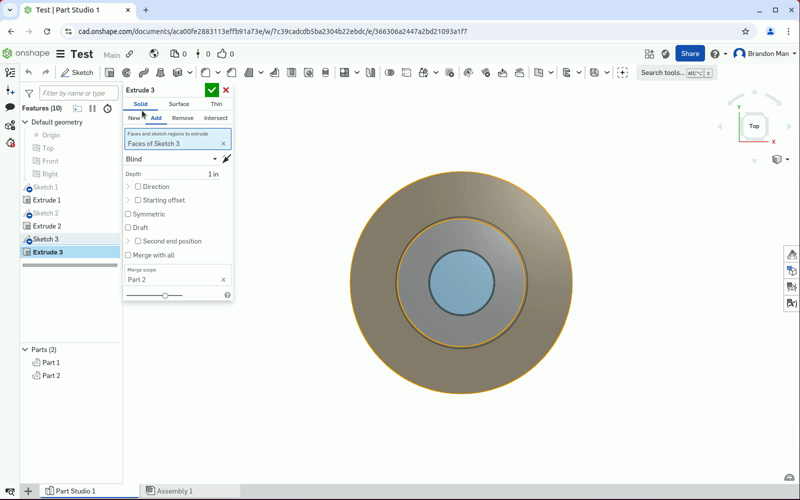
mouse_move(137, 120)
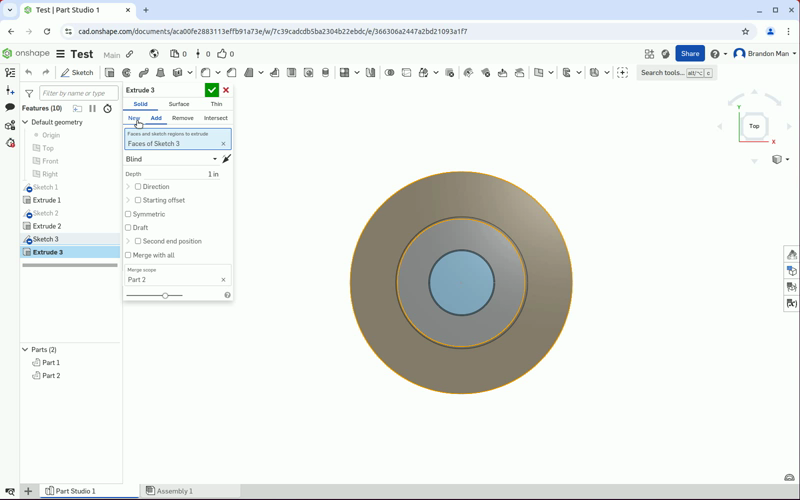
click(137, 120)
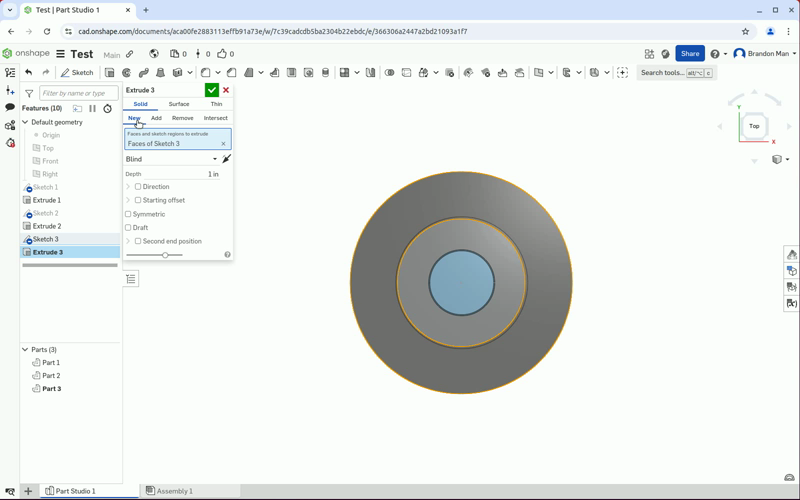
key(tab, 4)
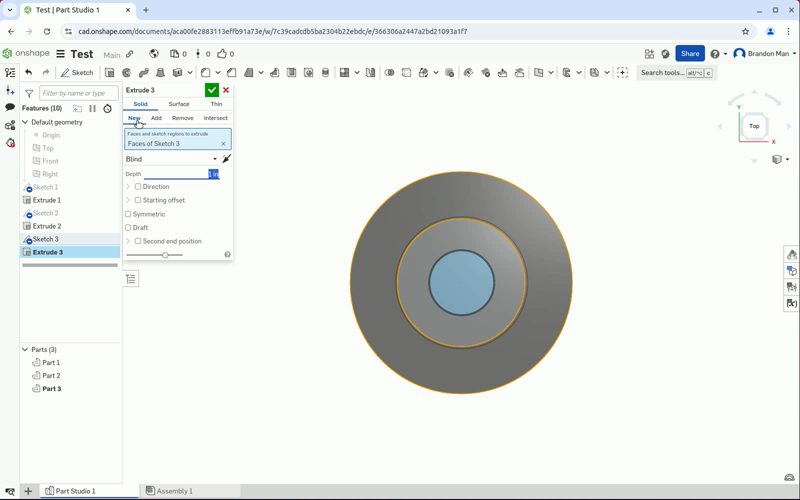
text(6.74)
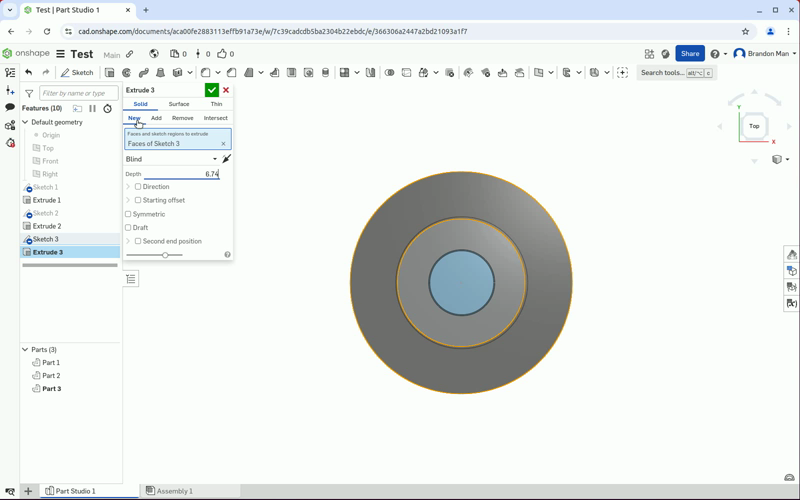
key(enter)
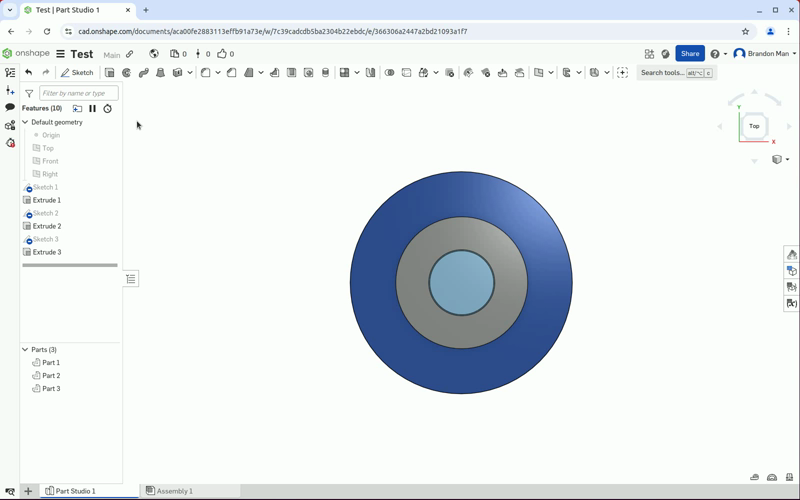
key(shift+h)
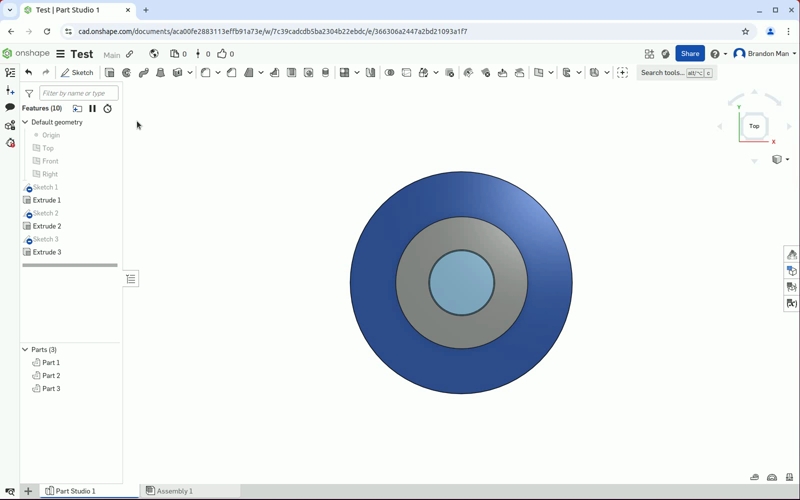
key(shift+h)
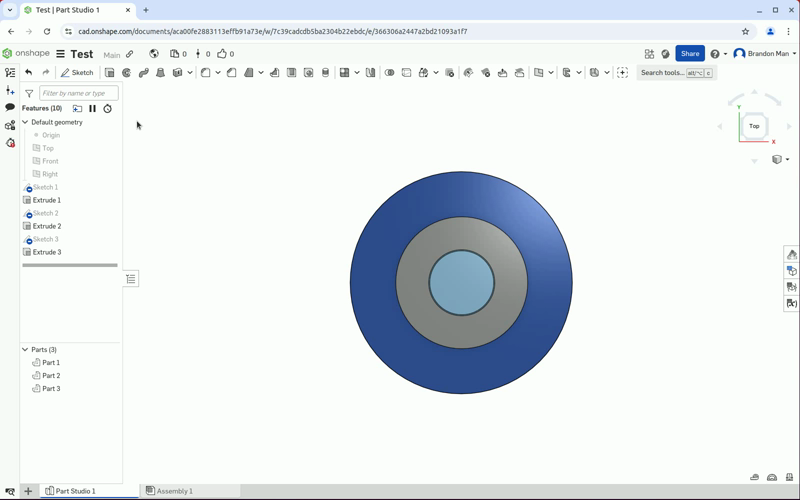
mouse_move(73, 189)
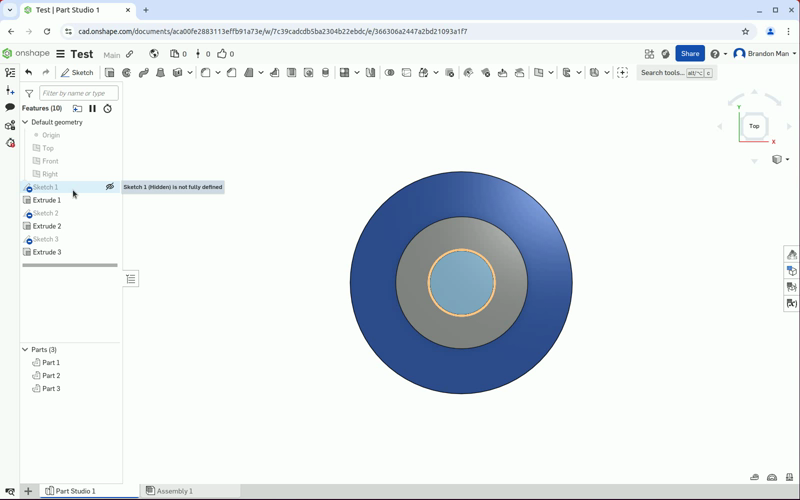
click(73, 189)
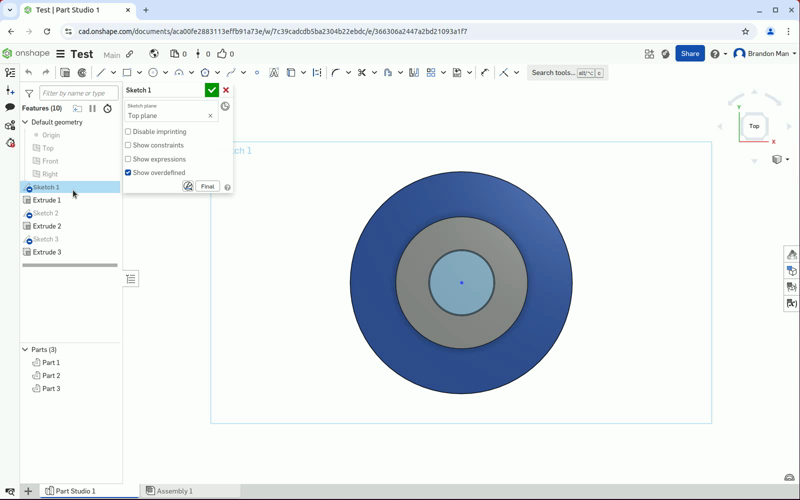
mouse_move(229, 92)
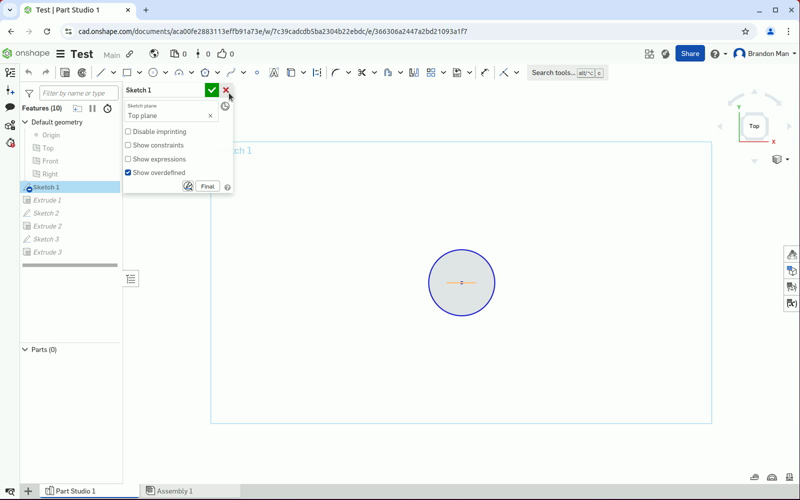
click(229, 92)
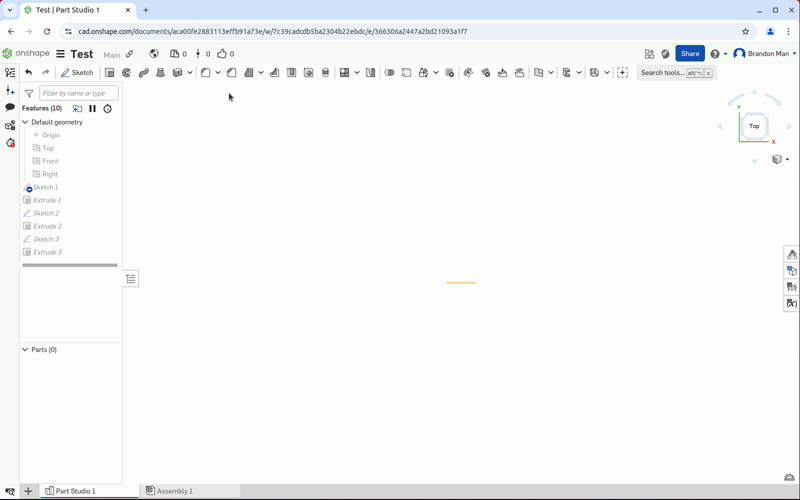
mouse_move(541, 75)
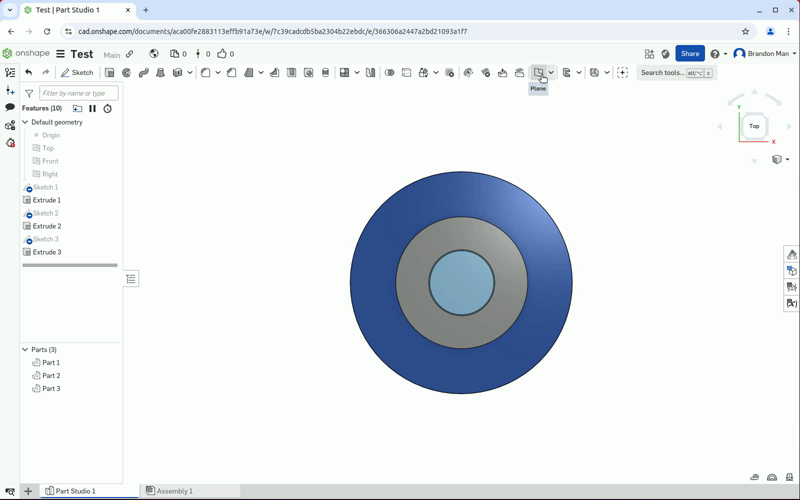
click(541, 75)
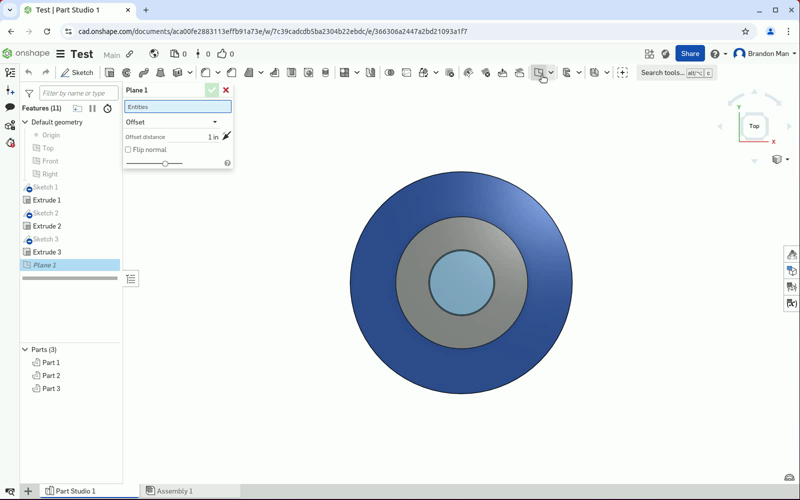
mouse_move(73, 150)
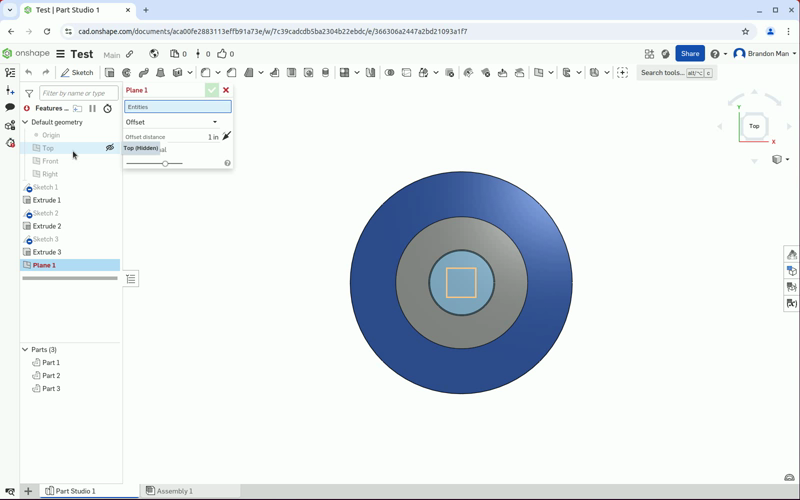
click(73, 150)
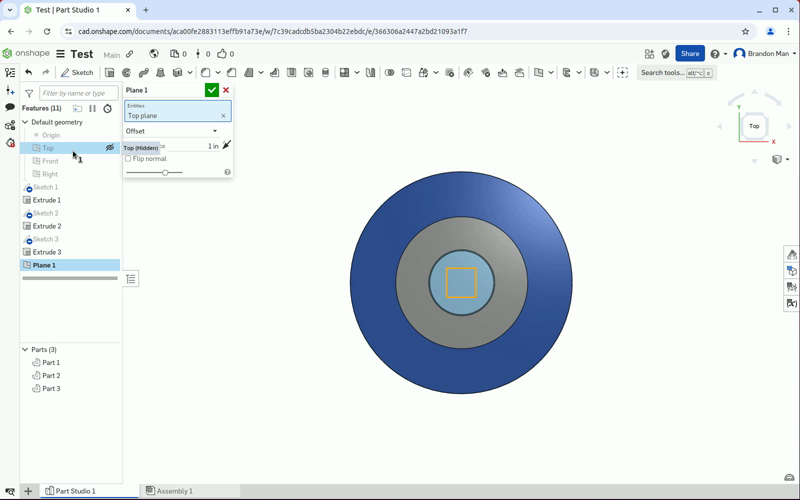
key(tab, 2)
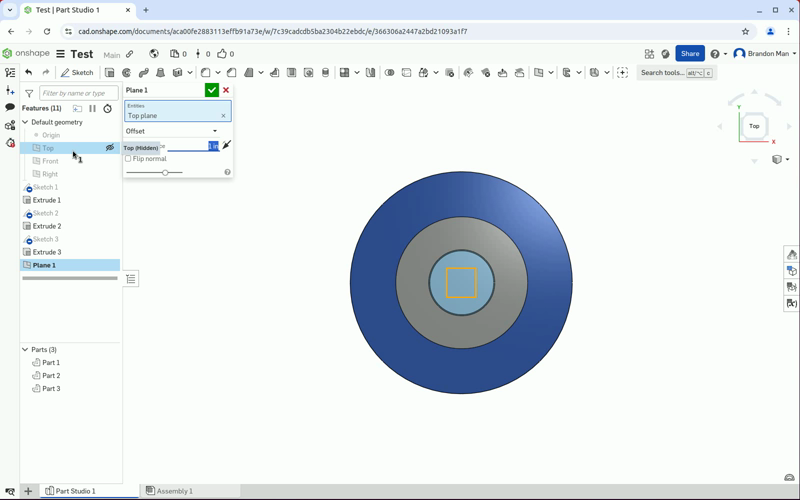
text(10.845)
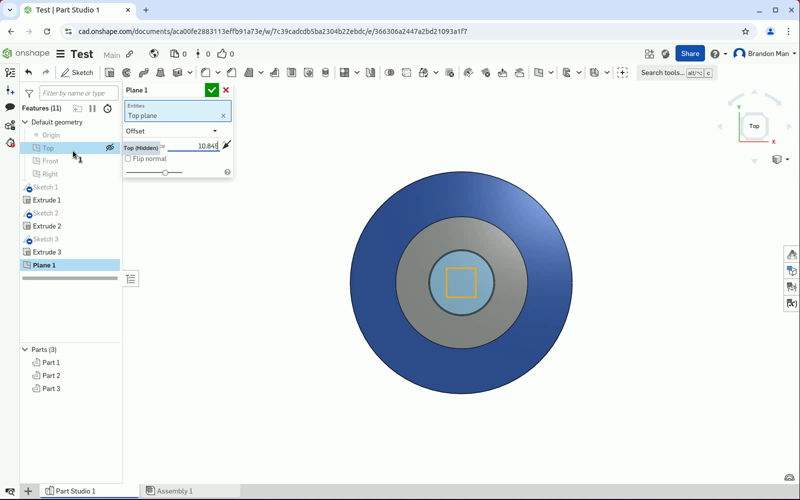
key(enter, 2)
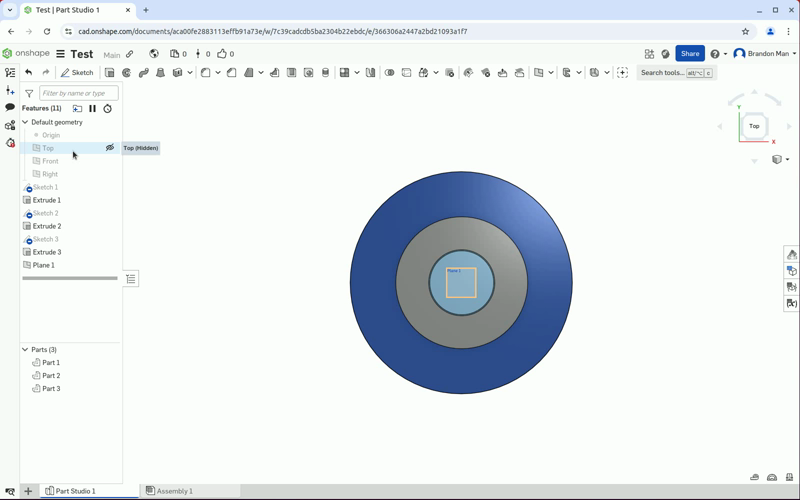
key(shift+s)
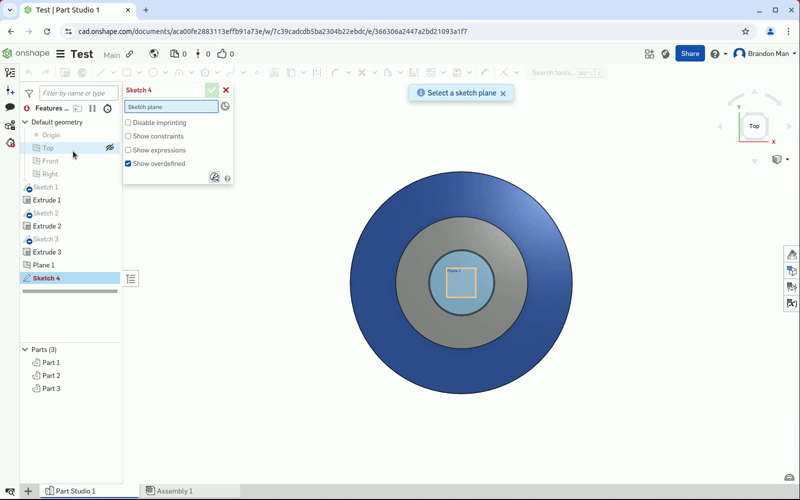
mouse_move(73, 267)
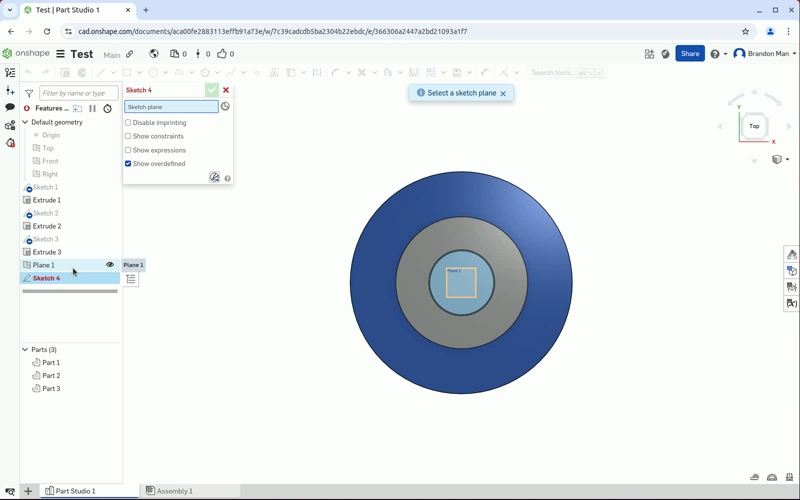
click(73, 267)
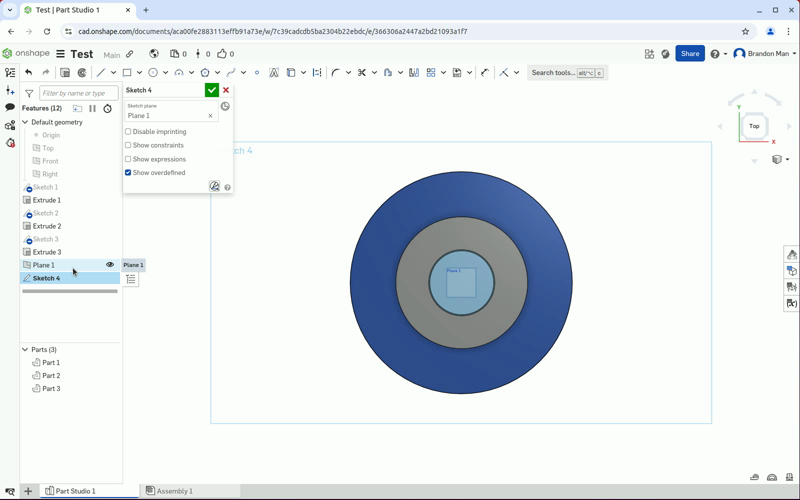
mouse_move(73, 352)
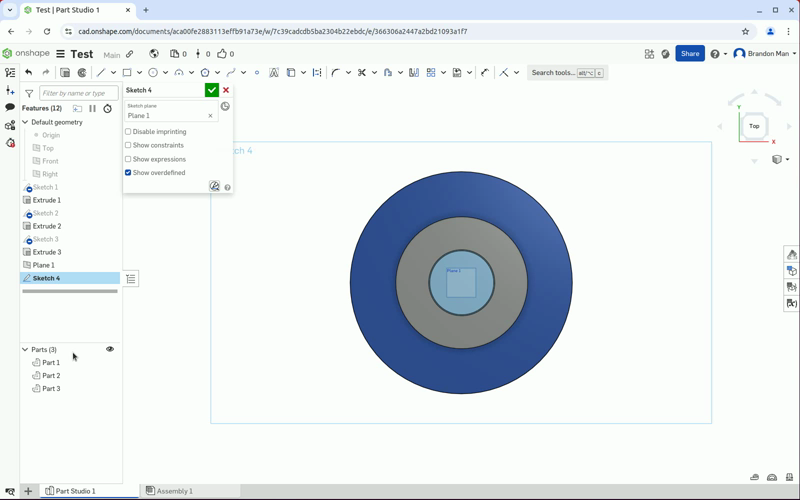
key(y)
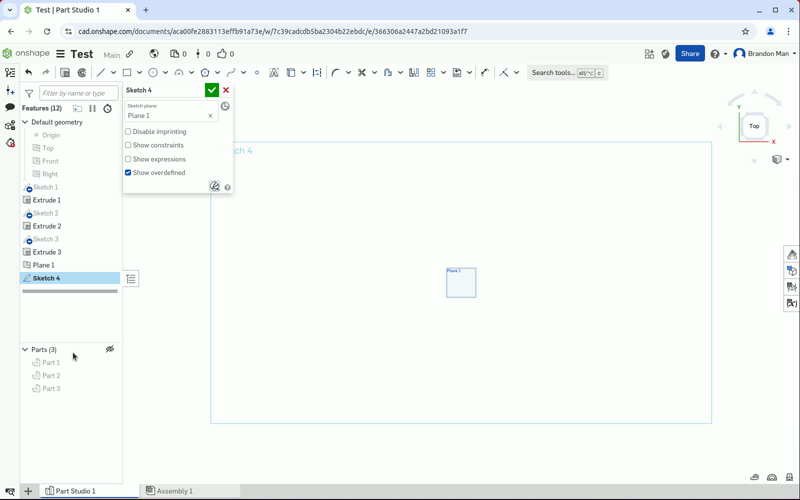
key(c)
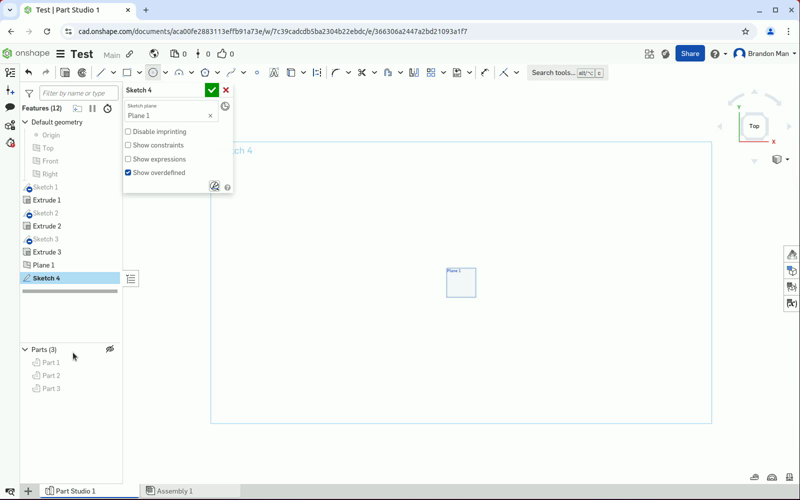
key_down(shift)
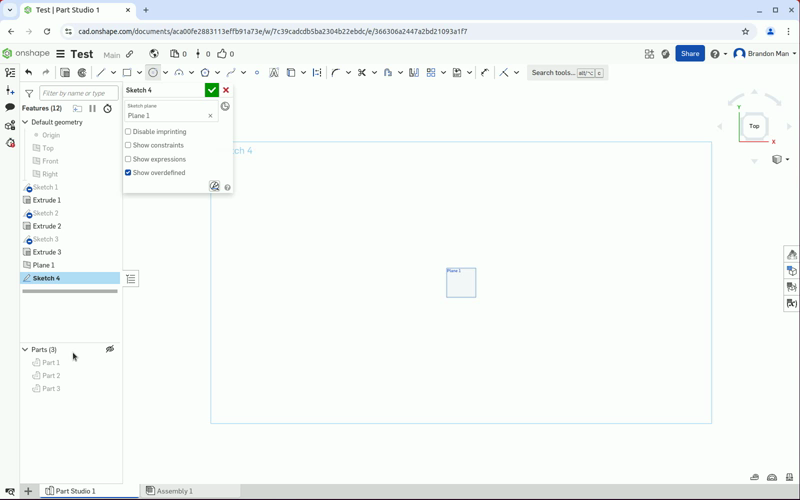
mouse_move(461, 282)
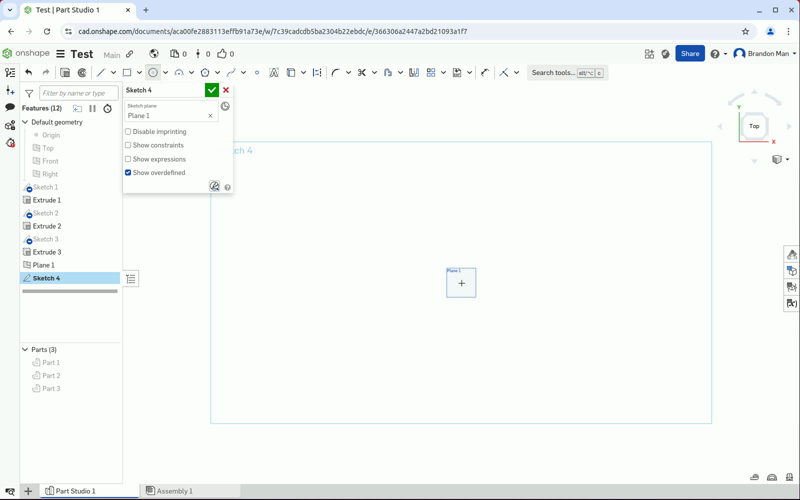
click(461, 282)
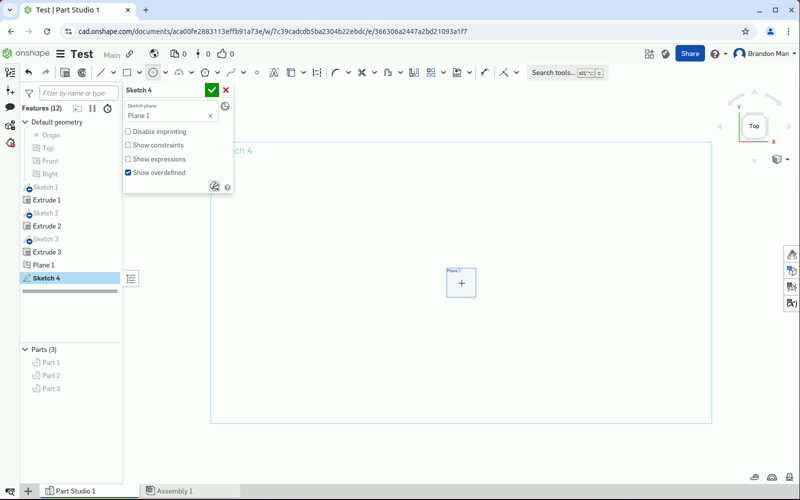
key_up(shift)
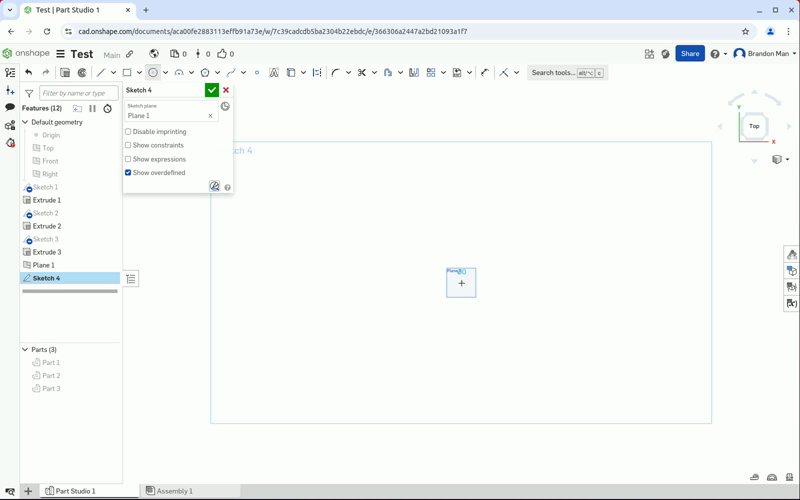
mouse_move(494, 282)
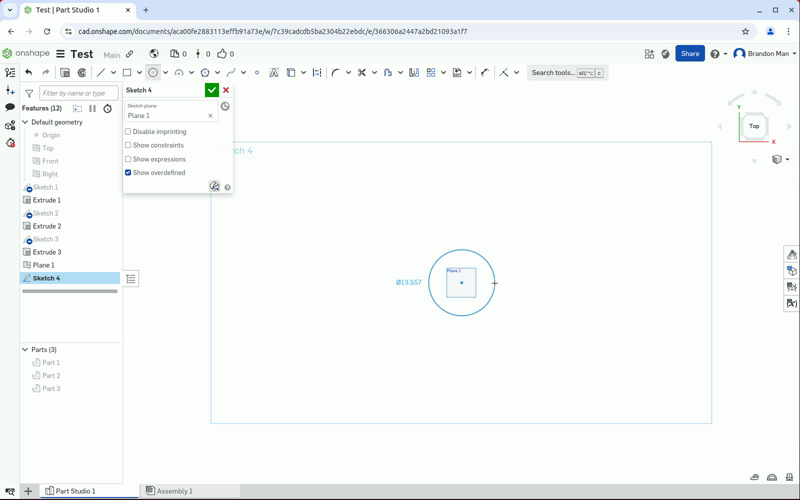
click(494, 282)
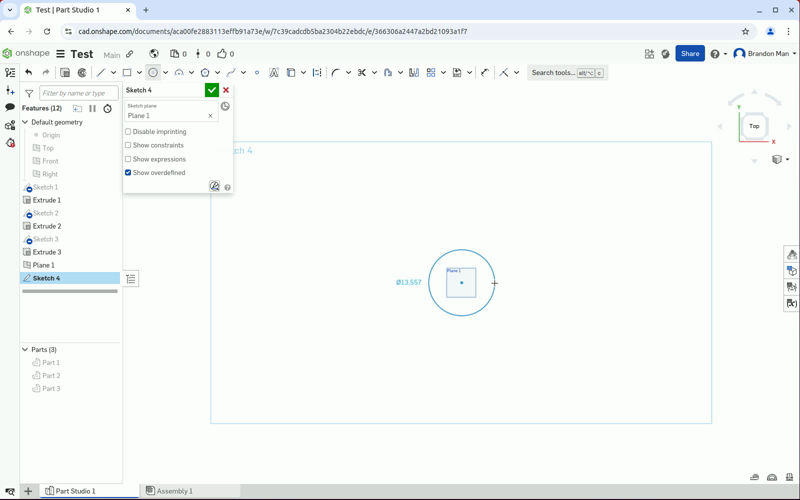
key(esc)
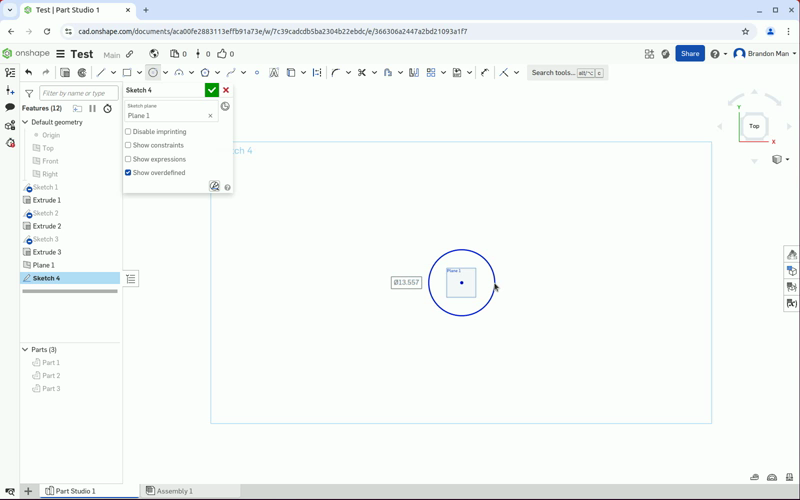
mouse_move(451, 265)
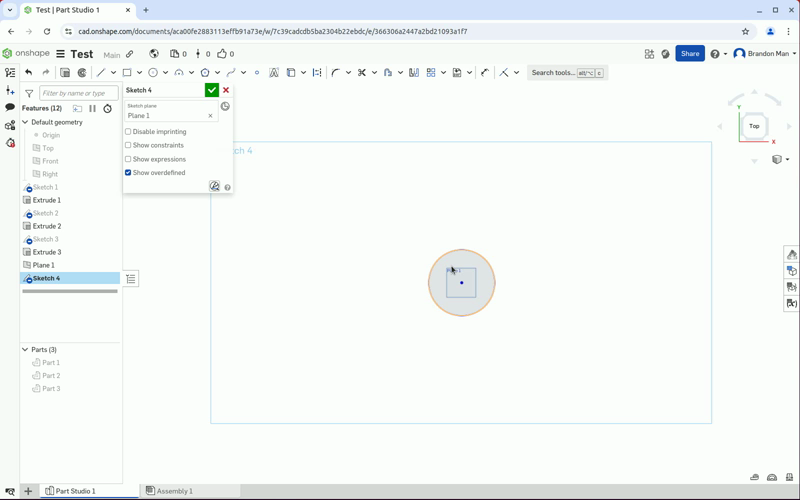
click(451, 265)
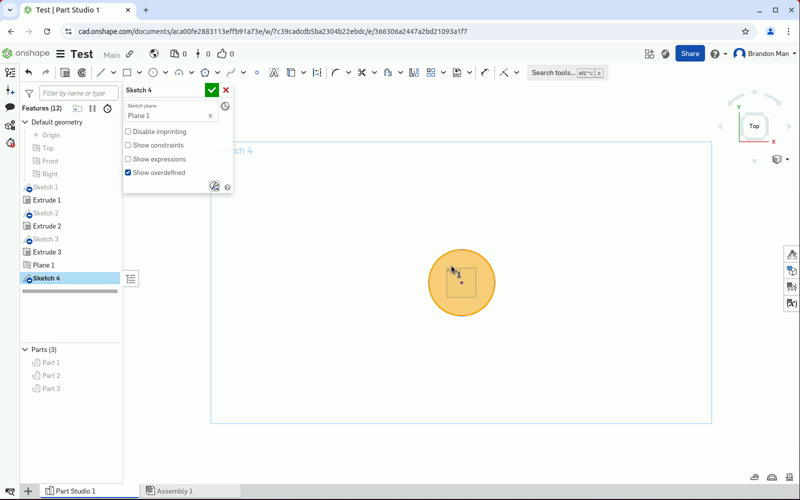
mouse_move(73, 352)
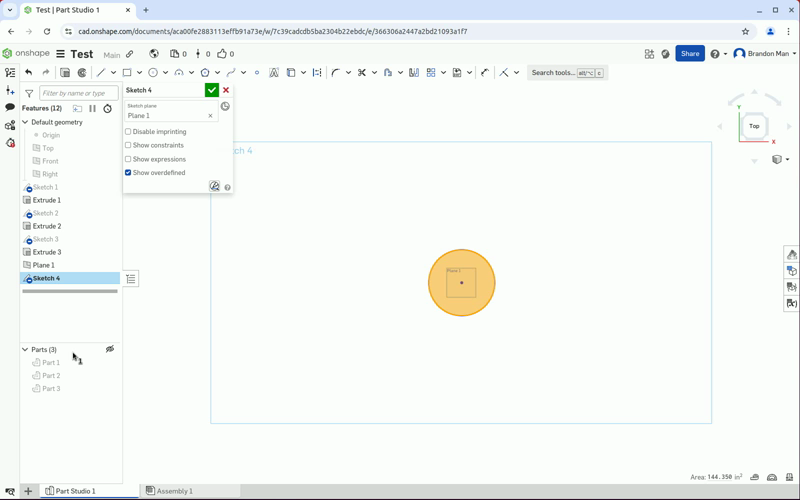
key(shift+y)
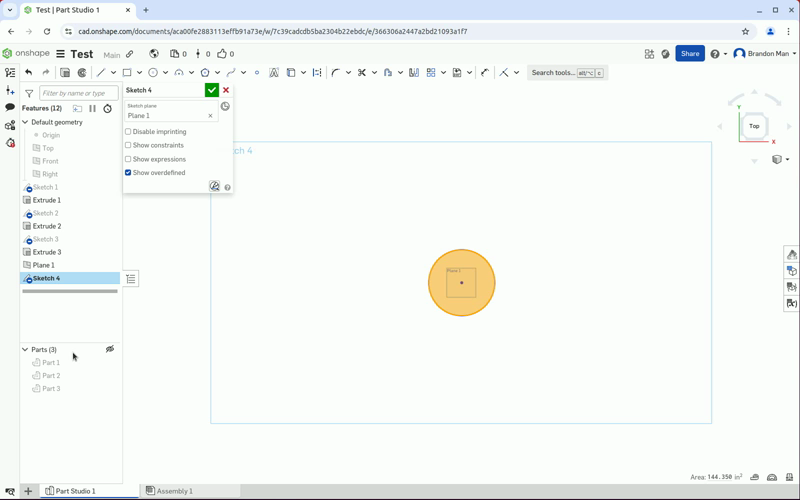
key(shift+e)
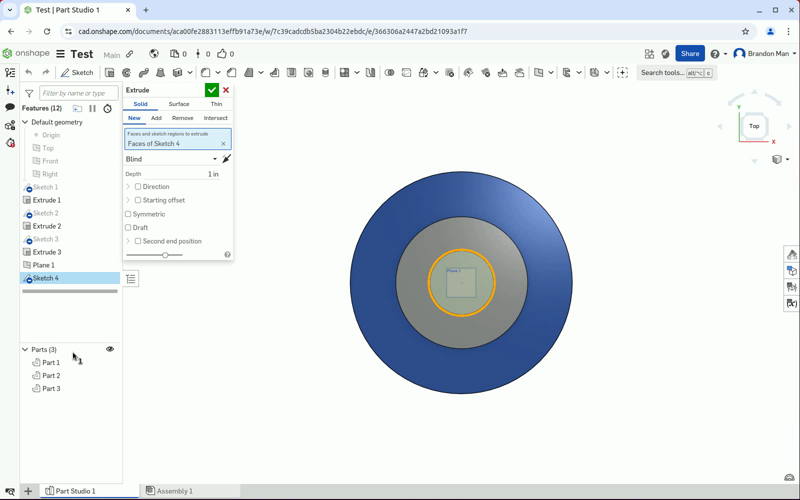
mouse_move(143, 106)
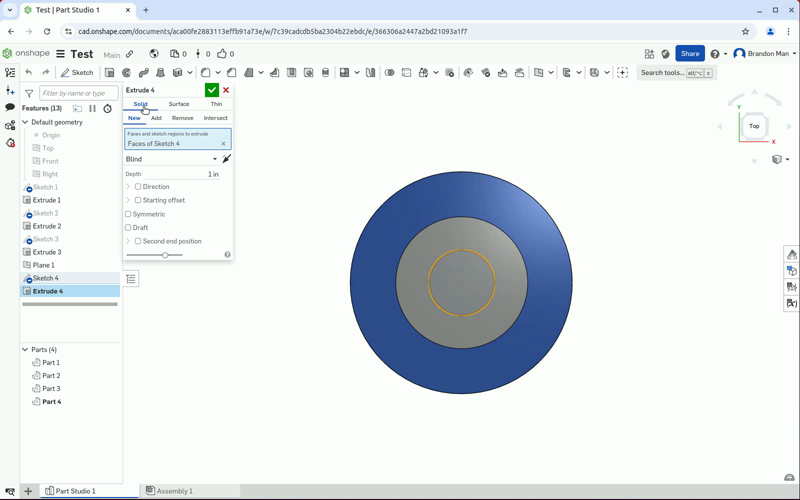
click(143, 106)
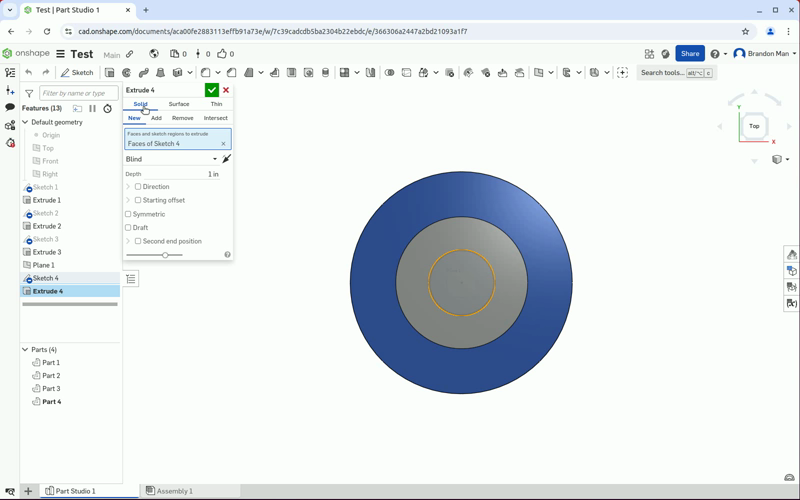
mouse_move(186, 120)
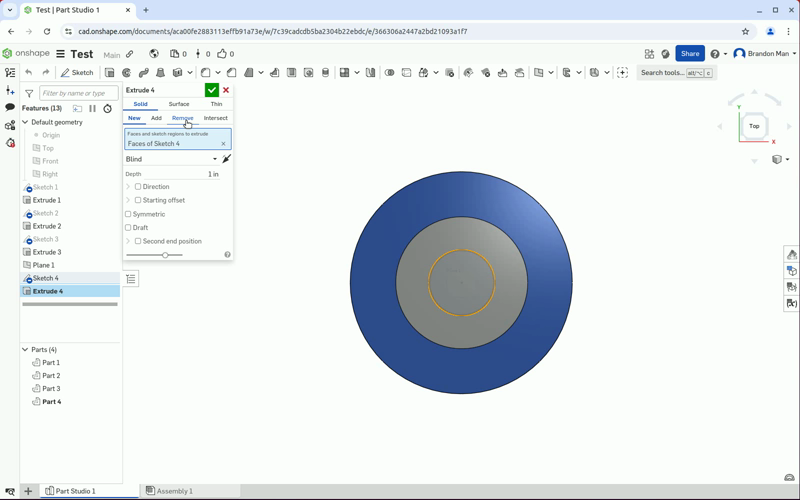
click(186, 120)
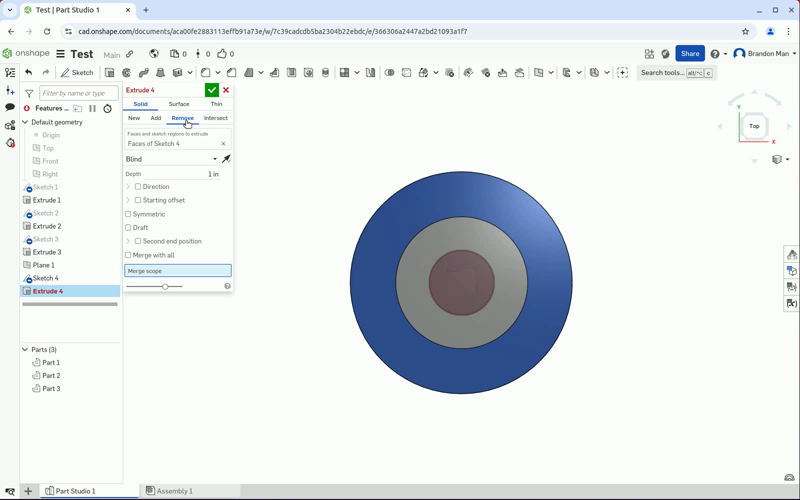
key(tab, 4)
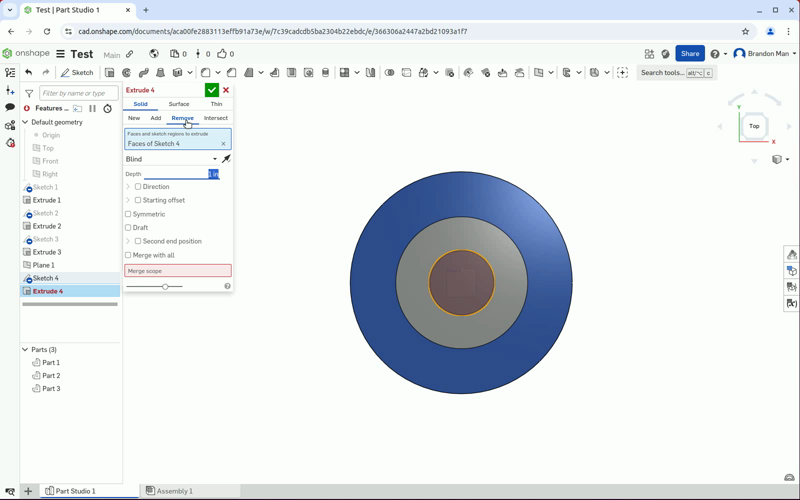
text(30.811)
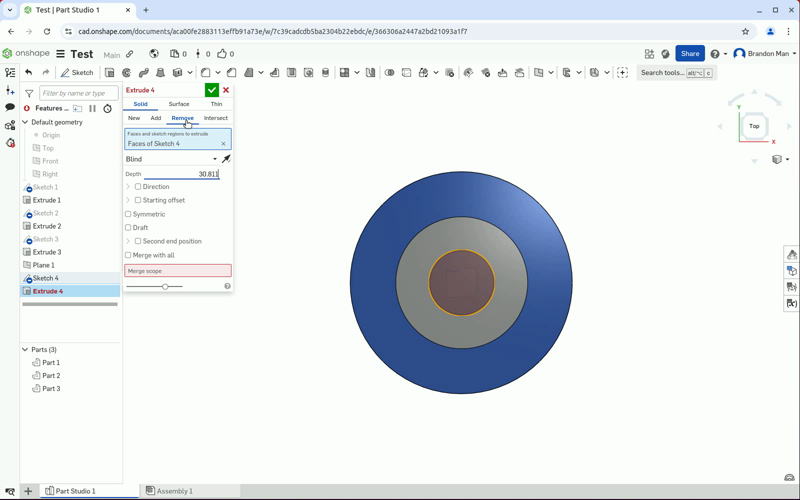
key(tab, 6)
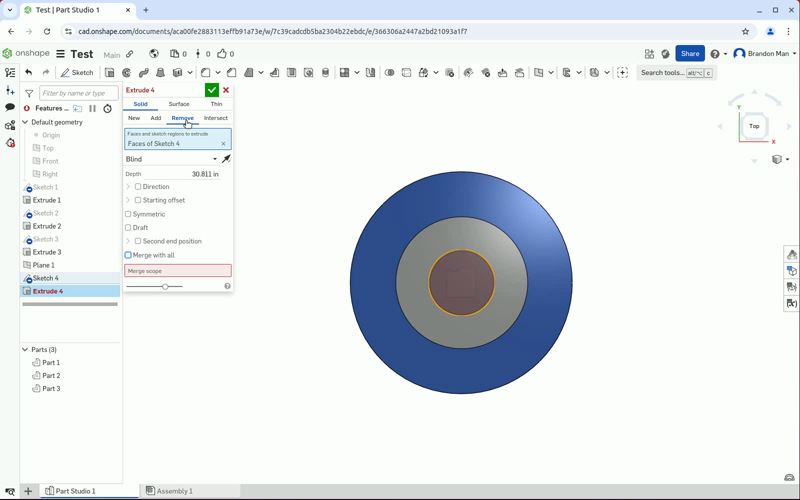
key(space)
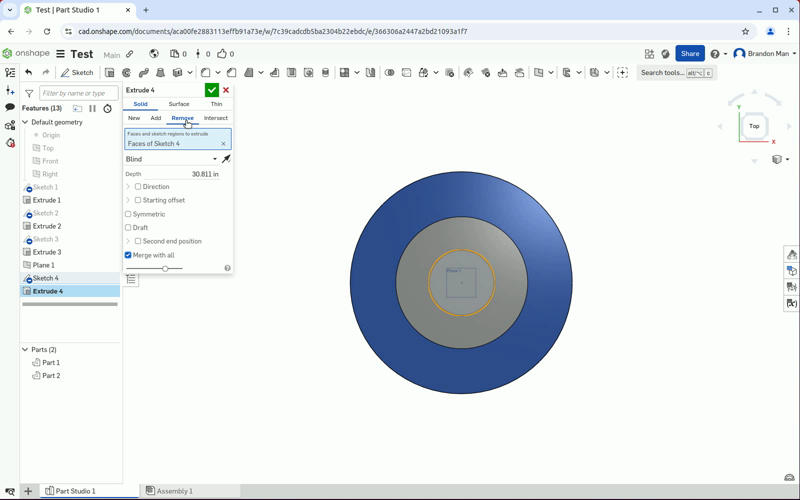
key(enter)
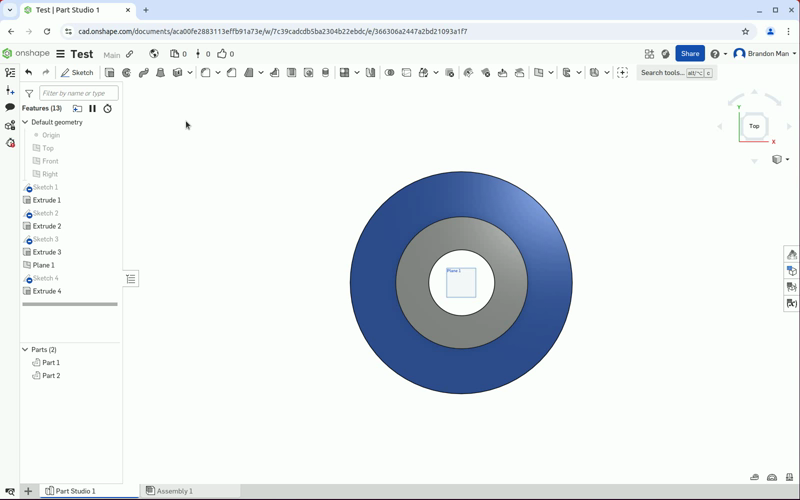
key(shift+h)
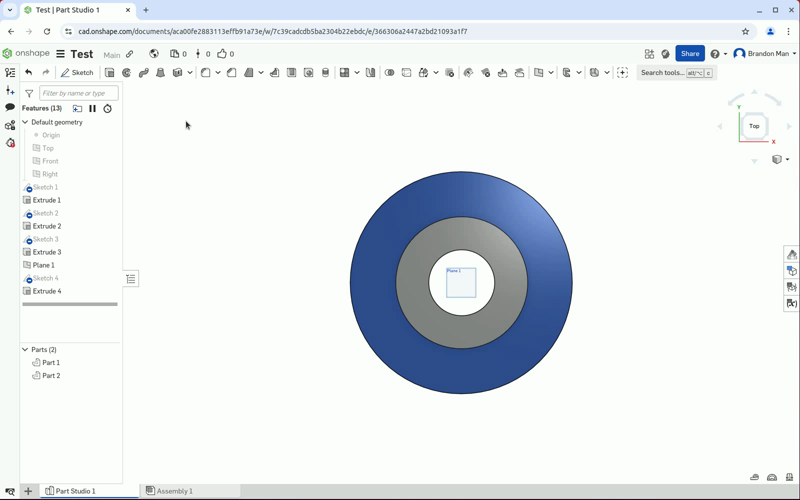
key(shift+h)
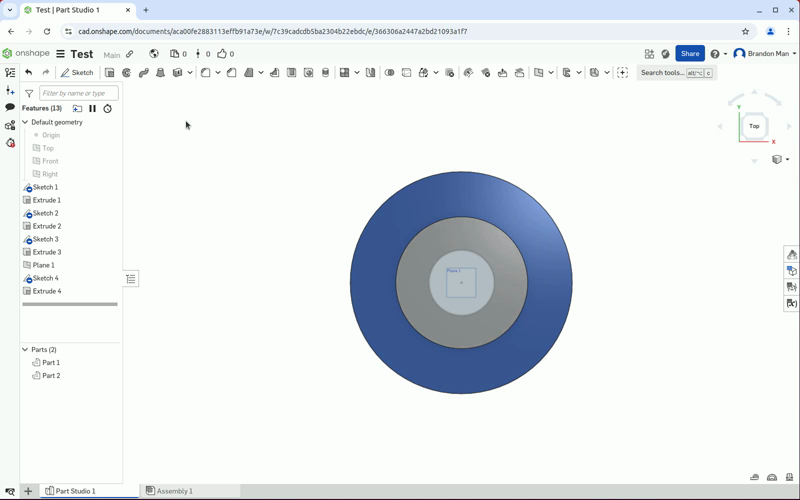
key(shift+7)
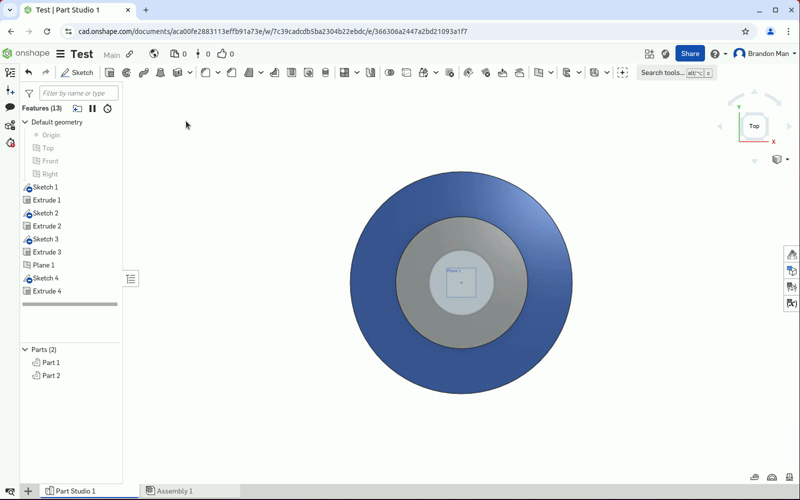
key(up, 3)
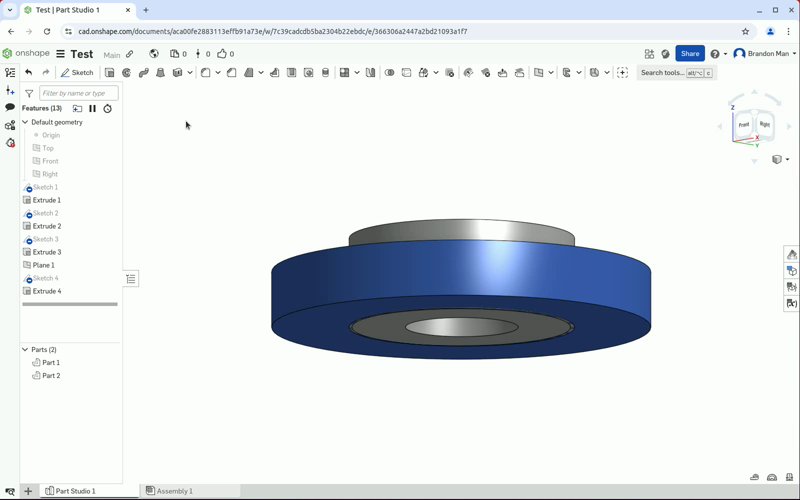
key(left, 3)
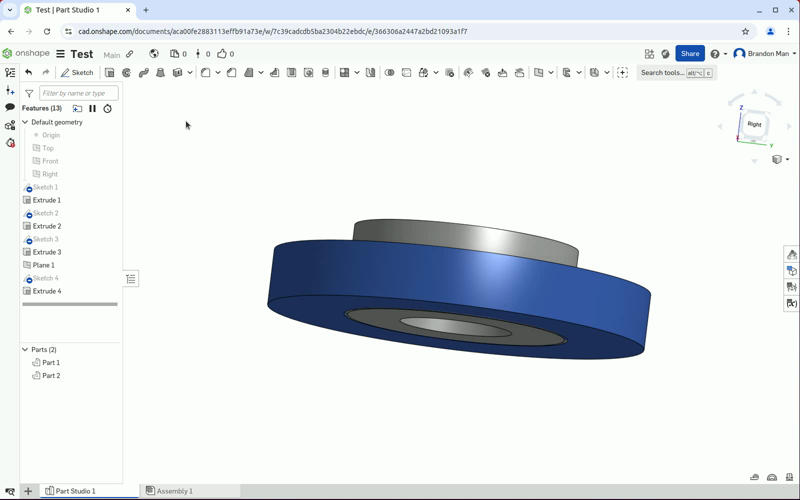
key(right, 3)
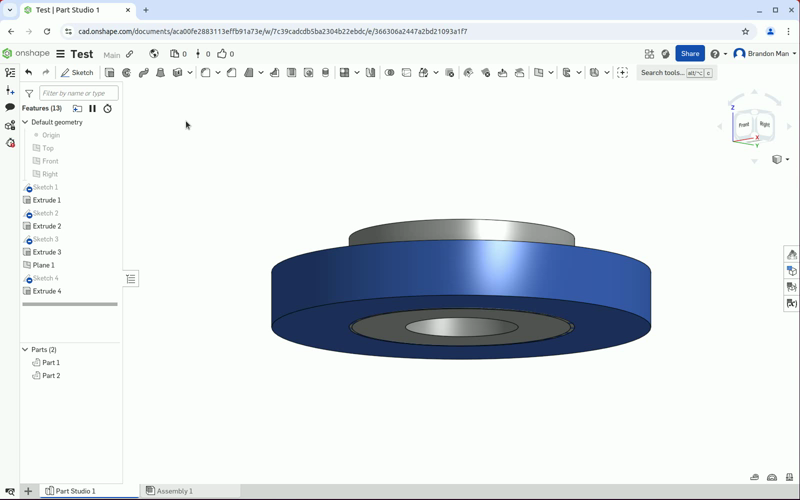
key(down, 3)
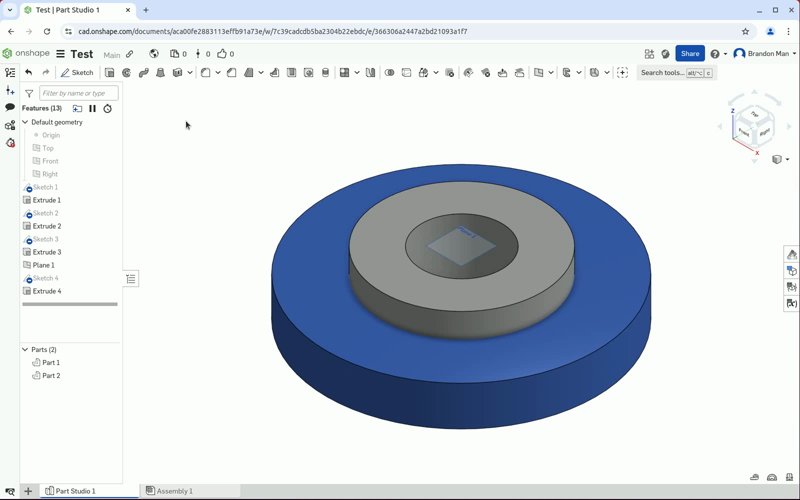
mouse_move(73, 189)
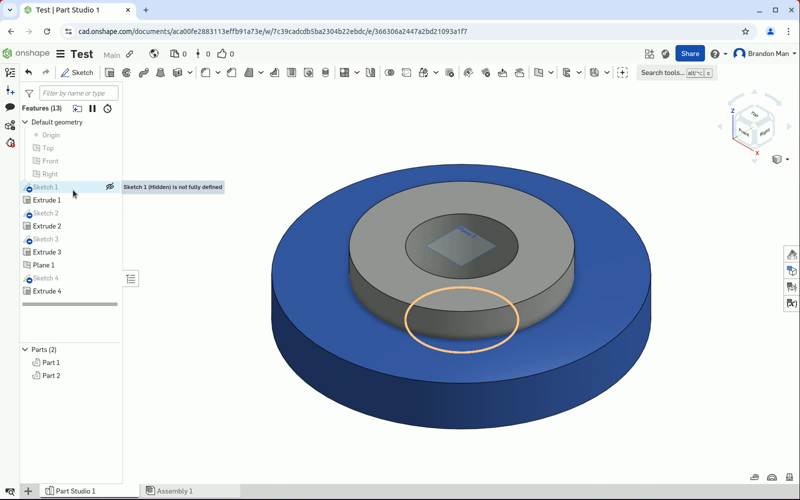
click(73, 189)